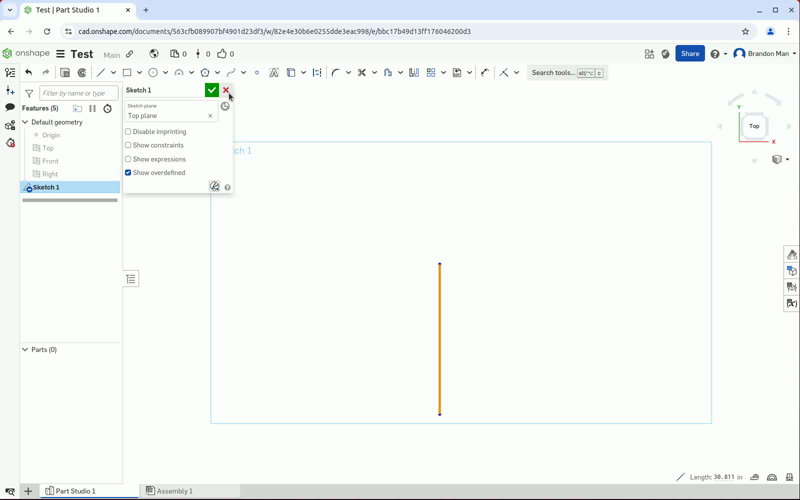
key(shift+h)
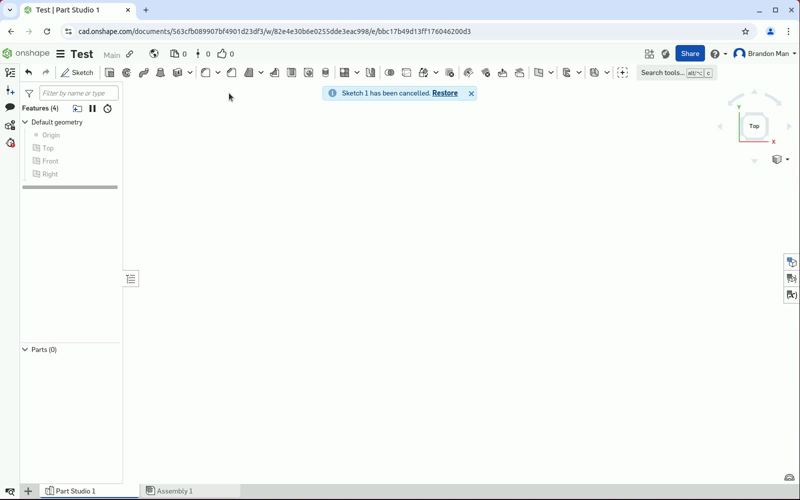
mouse_move(73, 352)
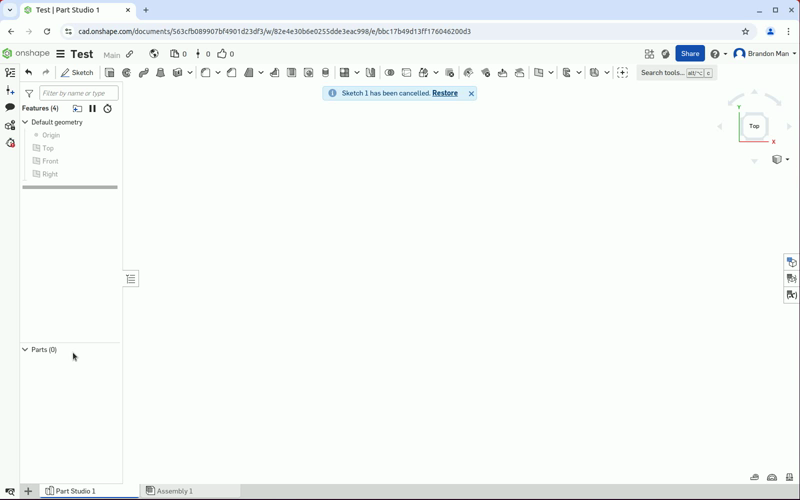
key(y)
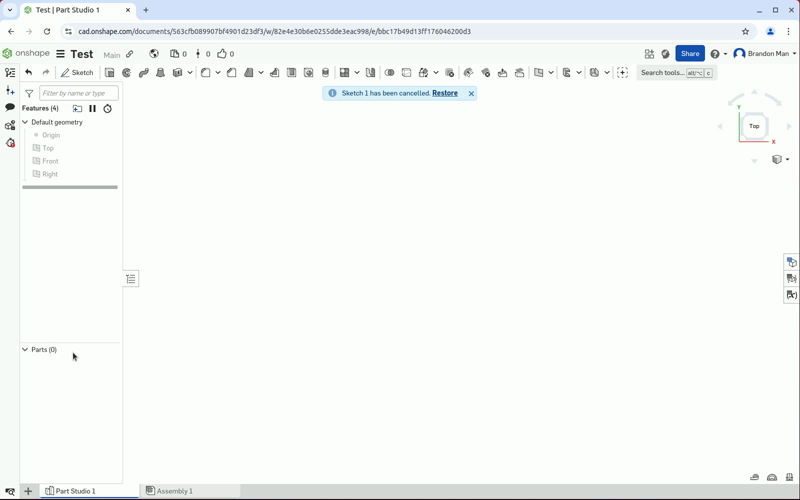
key(shift+p)
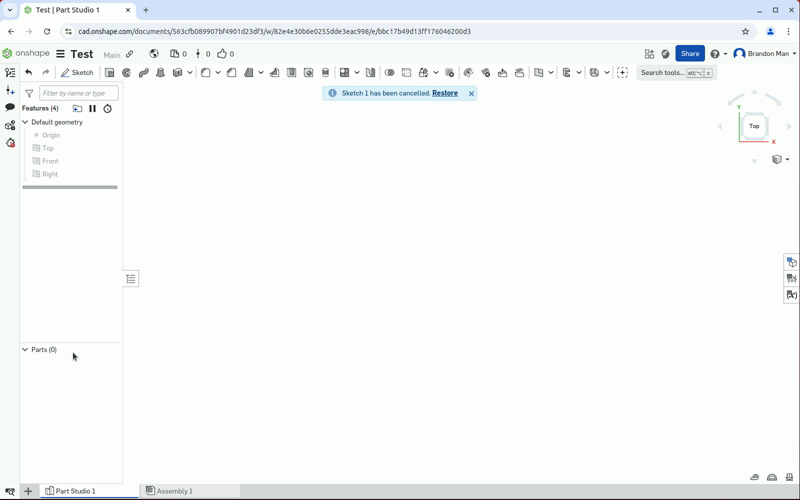
key(space)
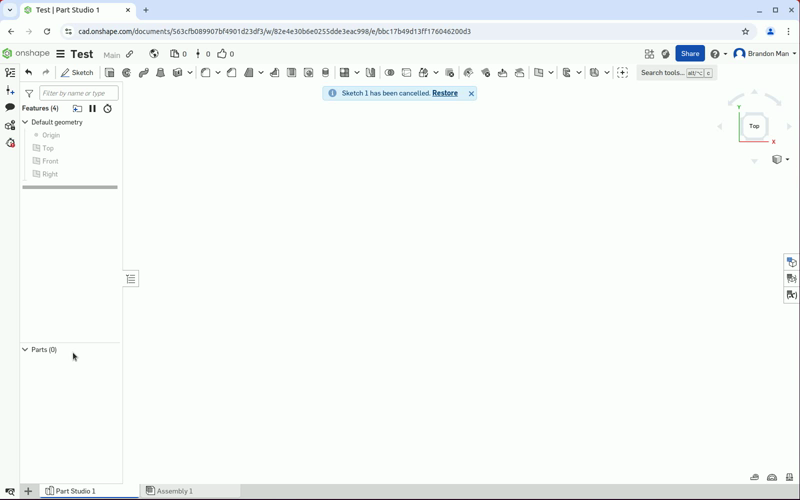
key_down(shift)
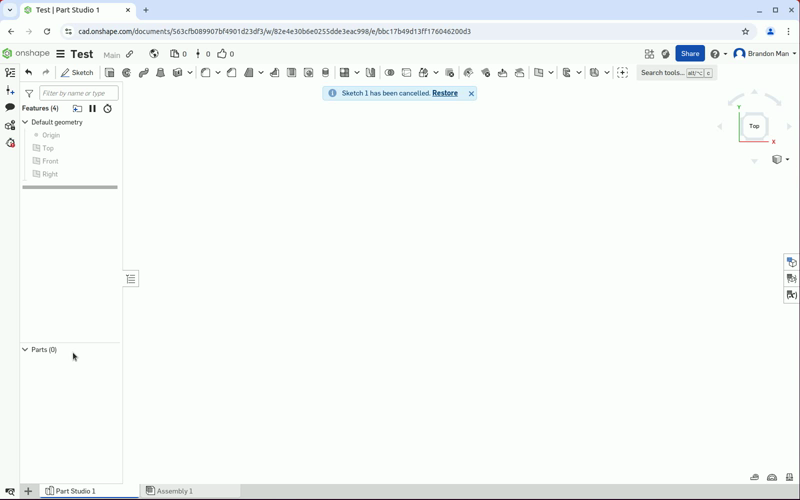
key(up)
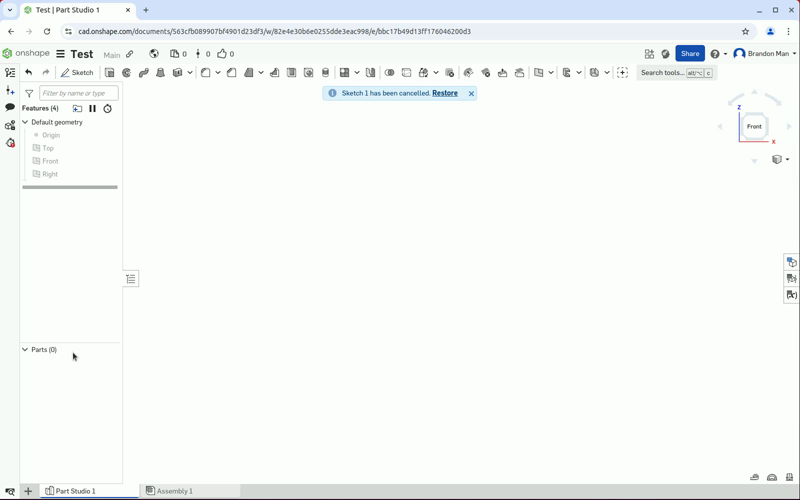
key_up(shift)
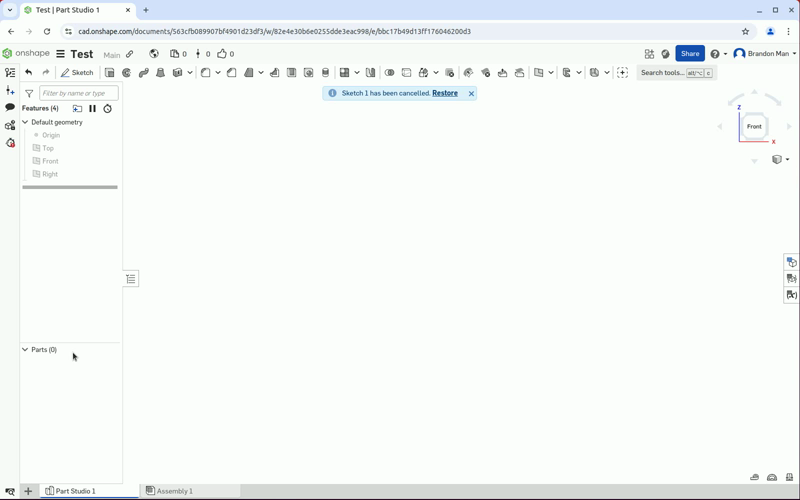
mouse_move(73, 352)
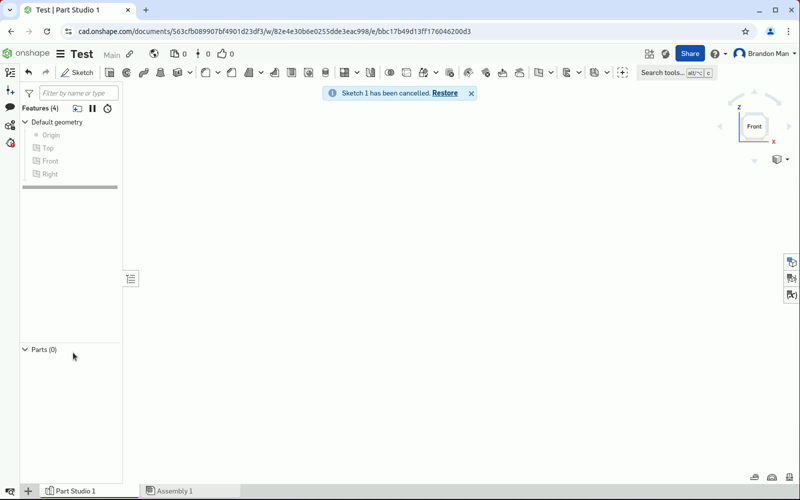
key(shift+y)
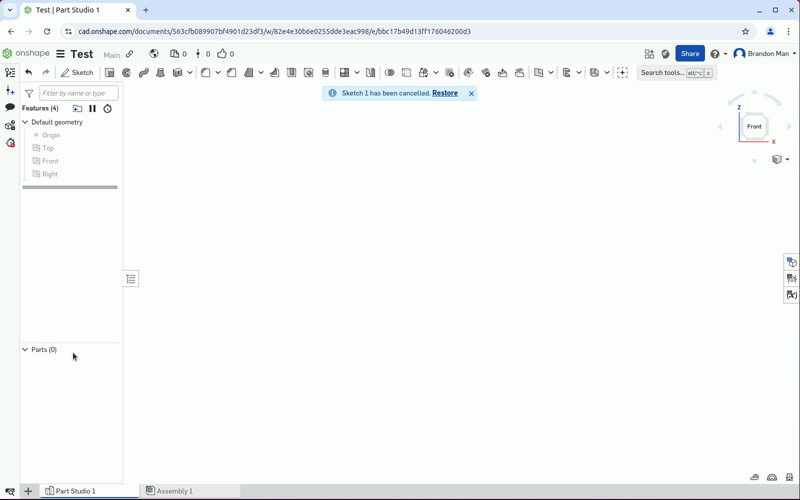
key(shift+s)
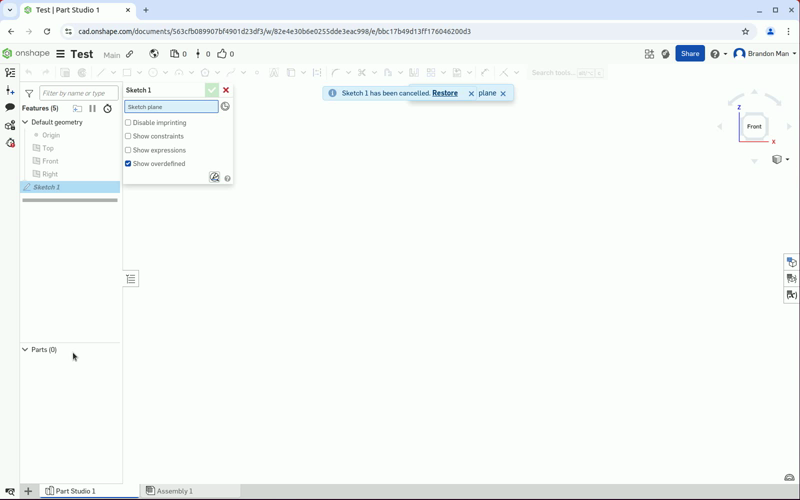
mouse_move(73, 163)
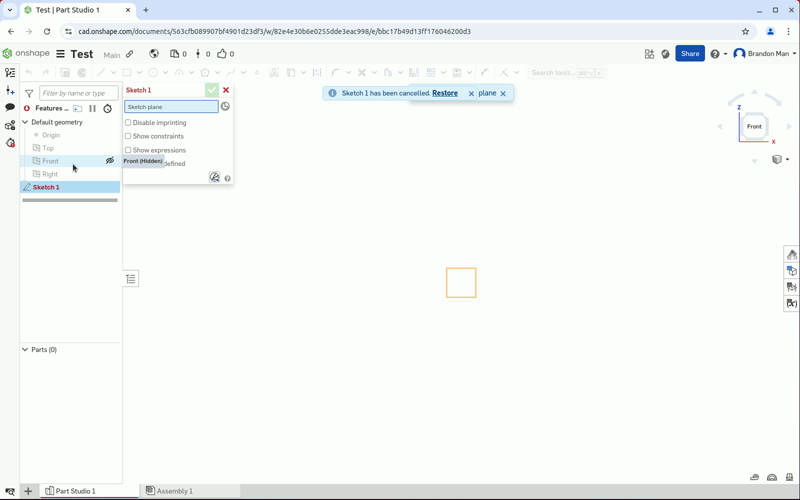
click(73, 163)
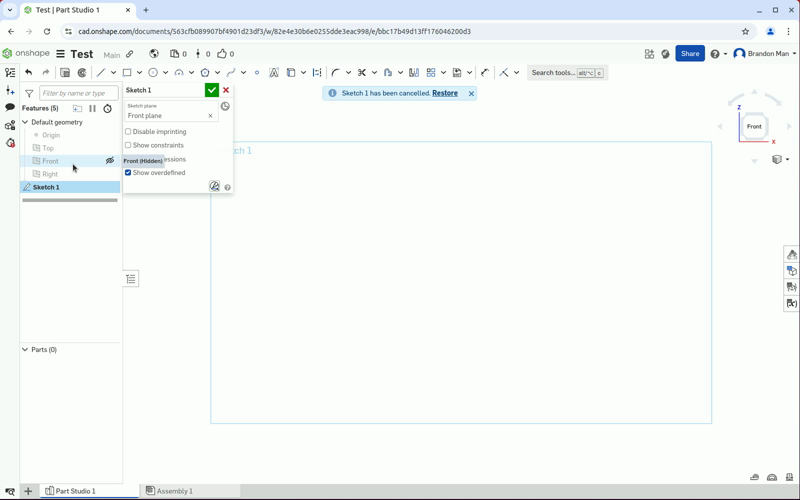
mouse_move(73, 352)
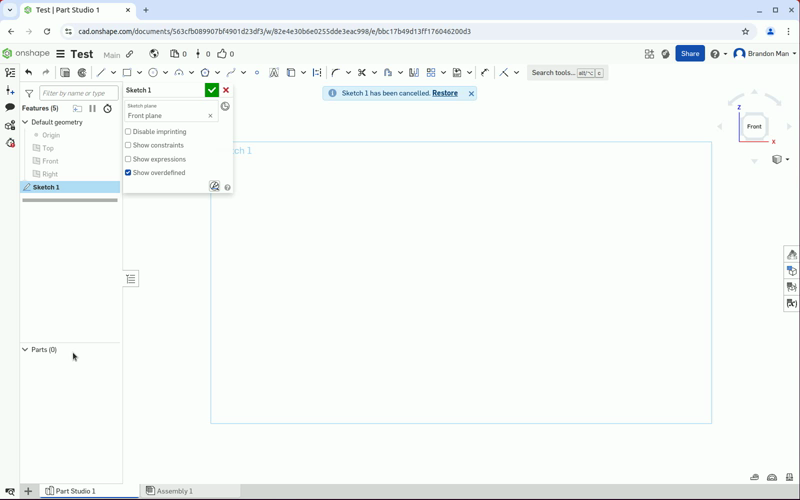
key(y)
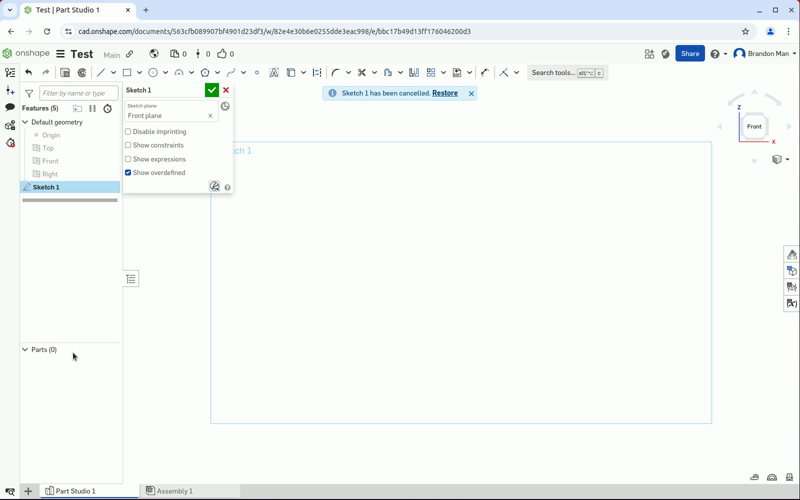
key(l)
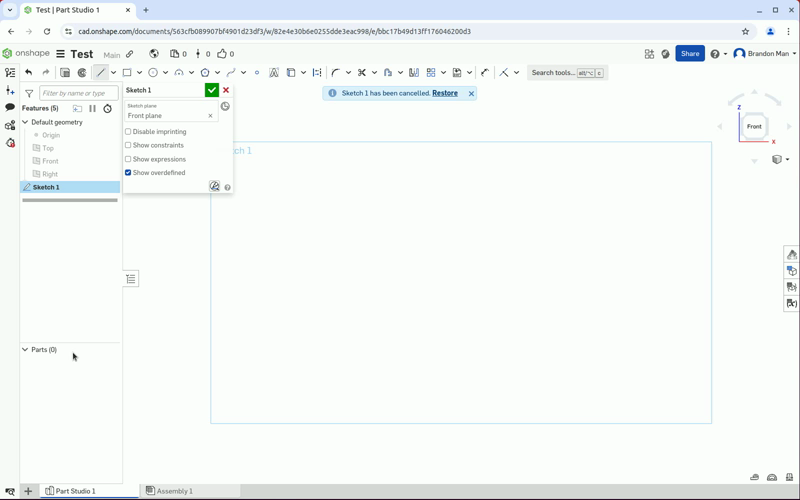
key_down(shift)
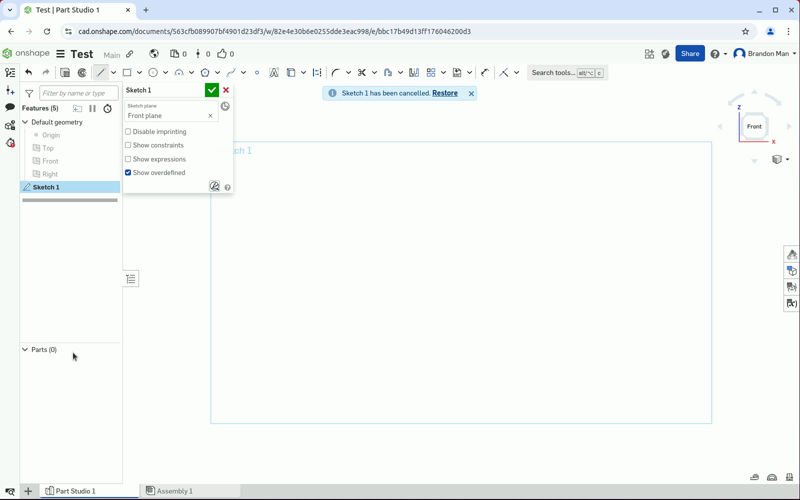
mouse_move(460, 395)
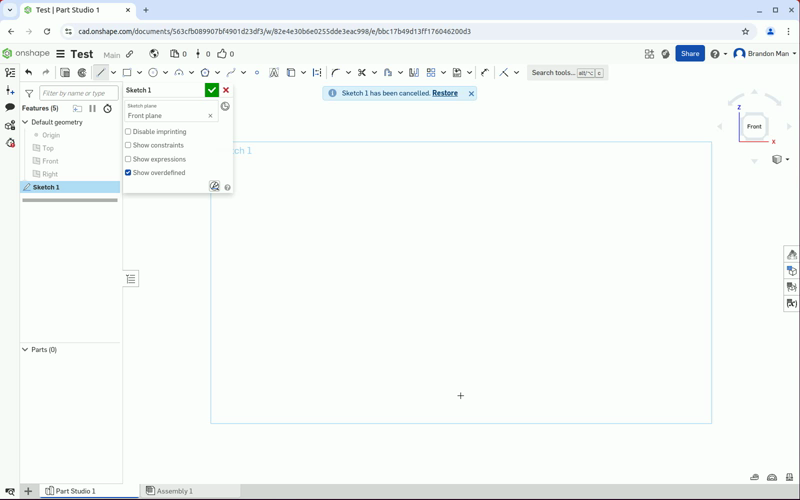
click(460, 395)
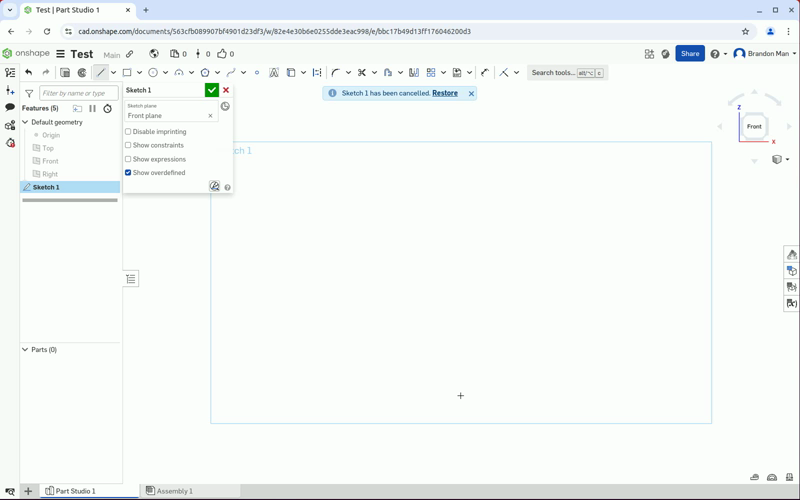
key_up(shift)
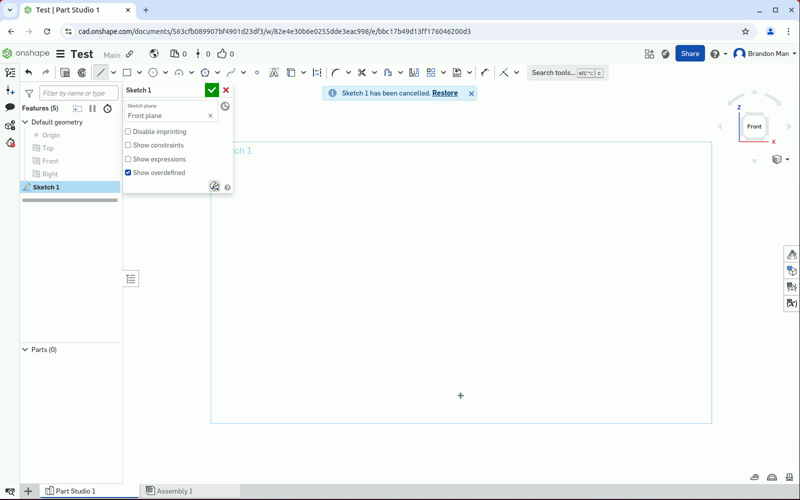
key_down(shift)
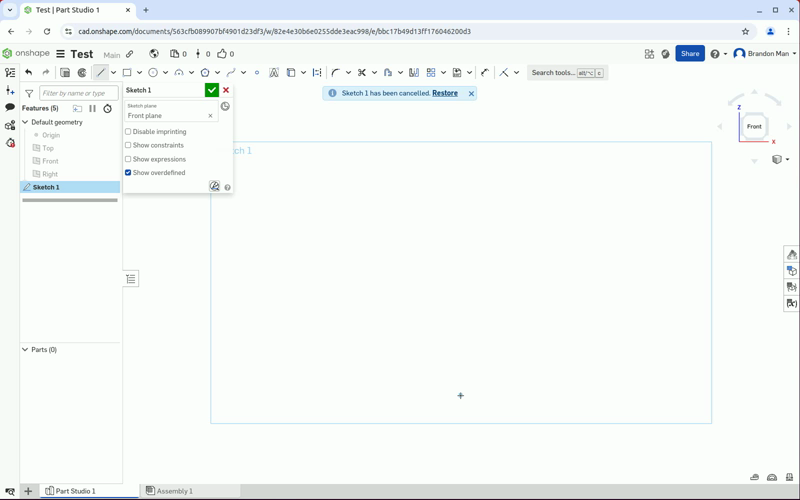
mouse_move(490, 395)
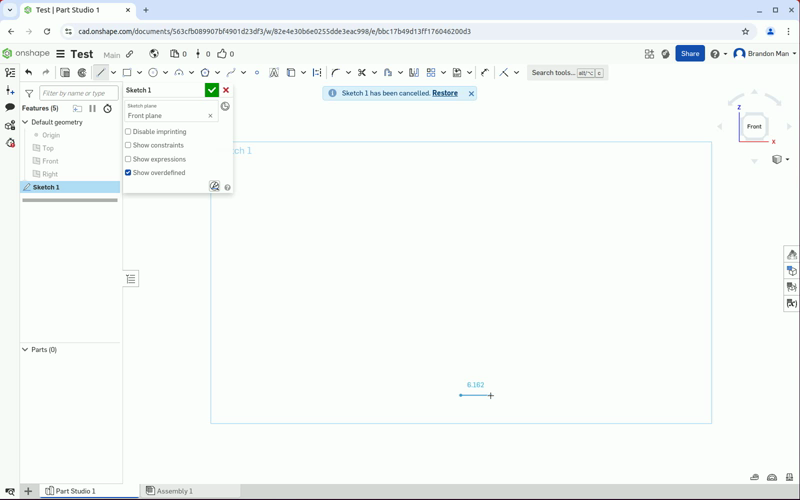
mouse_move(496, 395)
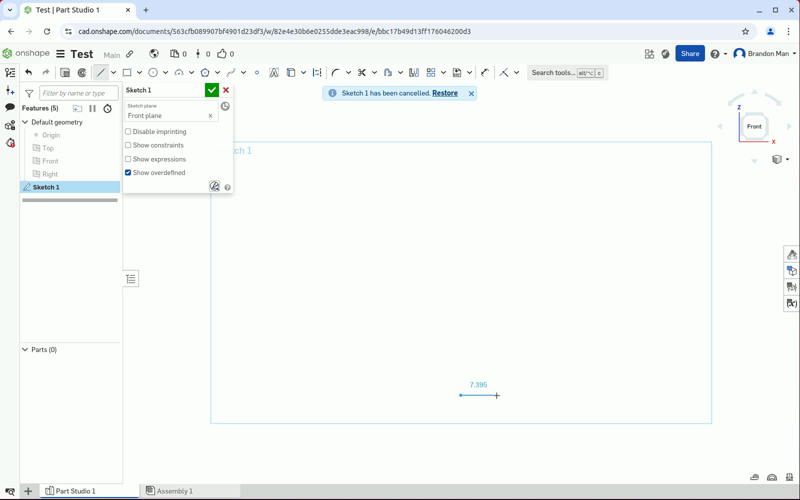
click(496, 395)
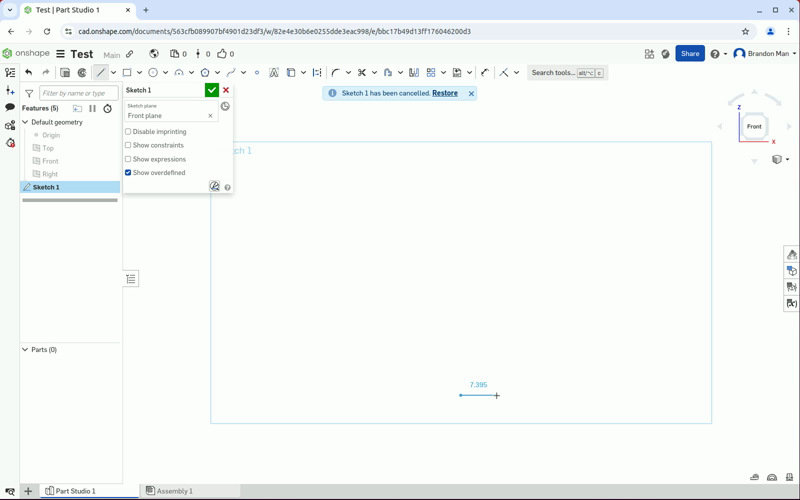
key_up(shift)
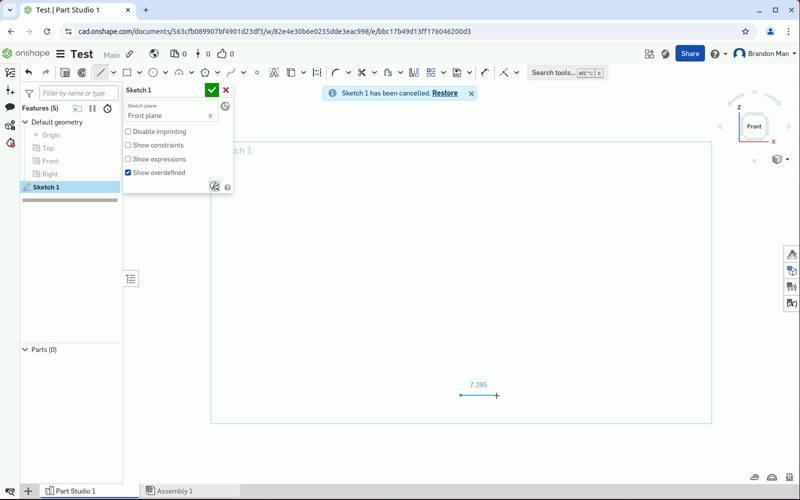
key_down(shift)
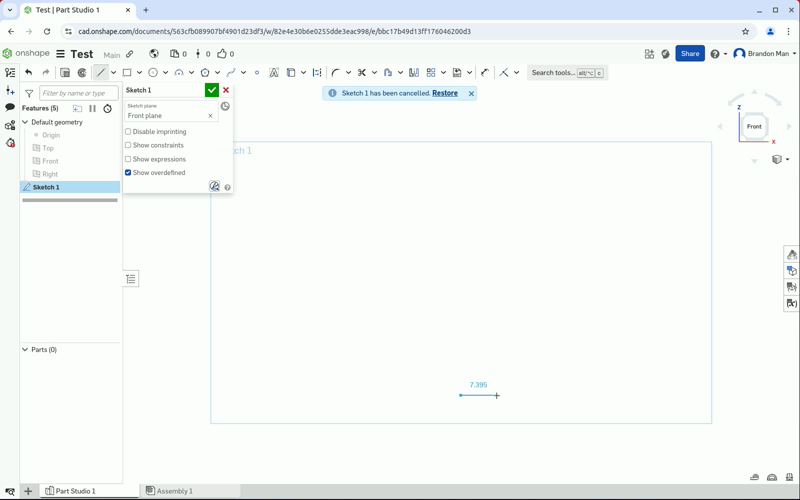
mouse_move(526, 395)
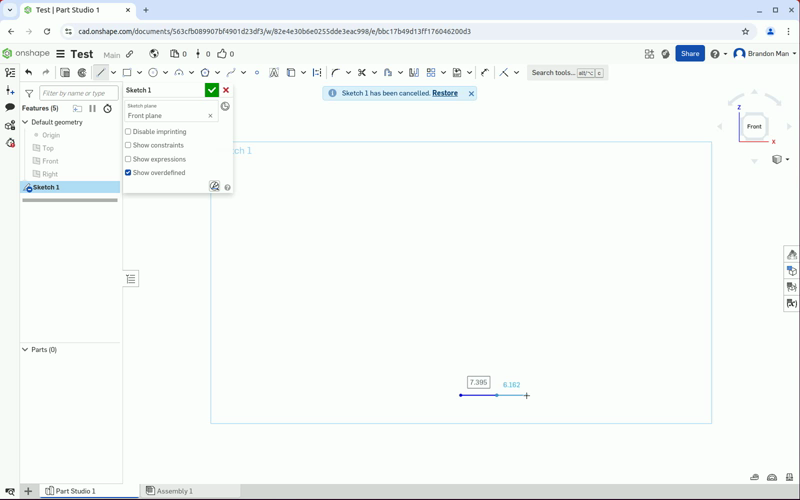
mouse_move(496, 352)
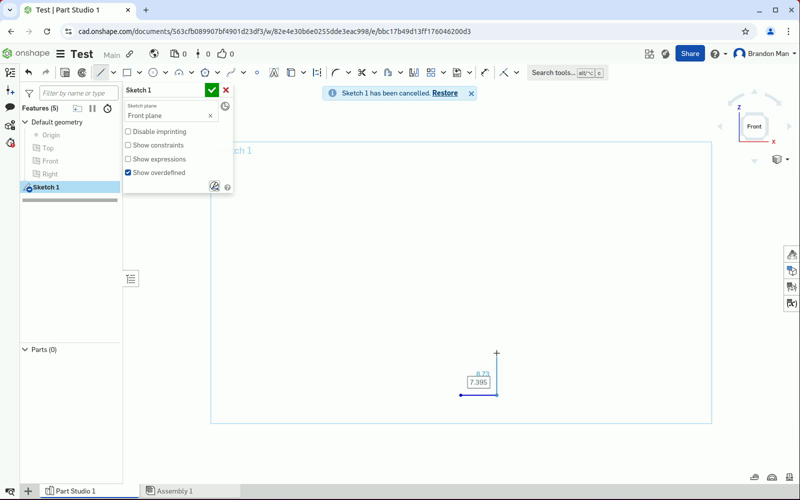
click(496, 352)
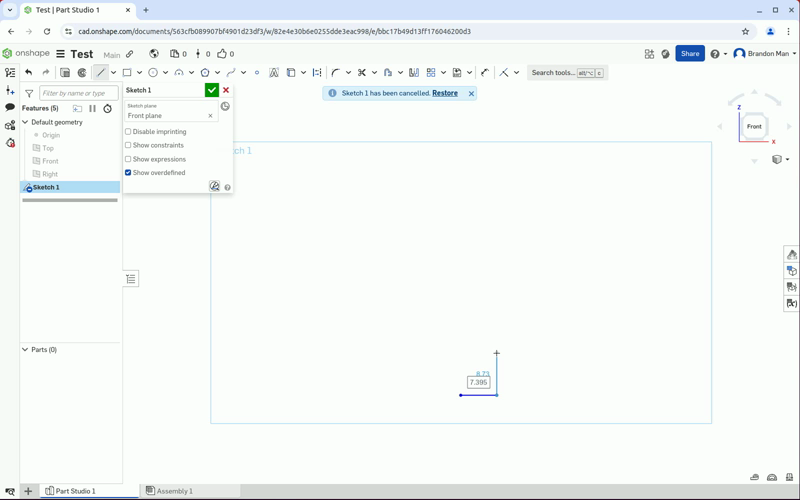
key_up(shift)
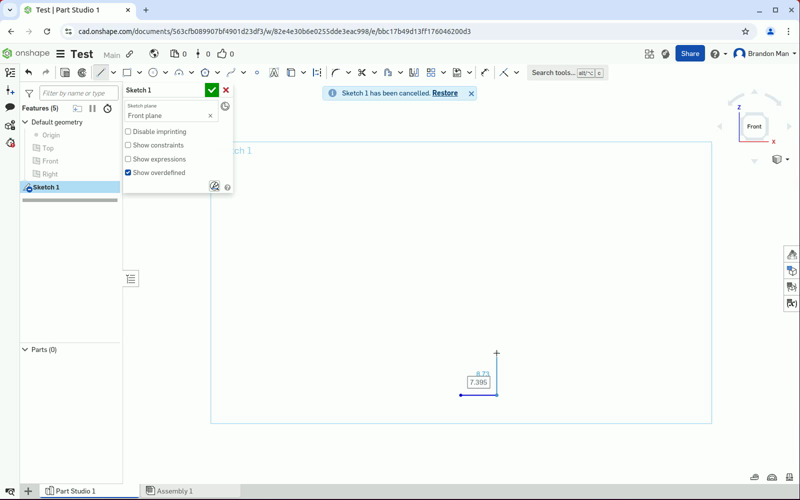
key_down(shift)
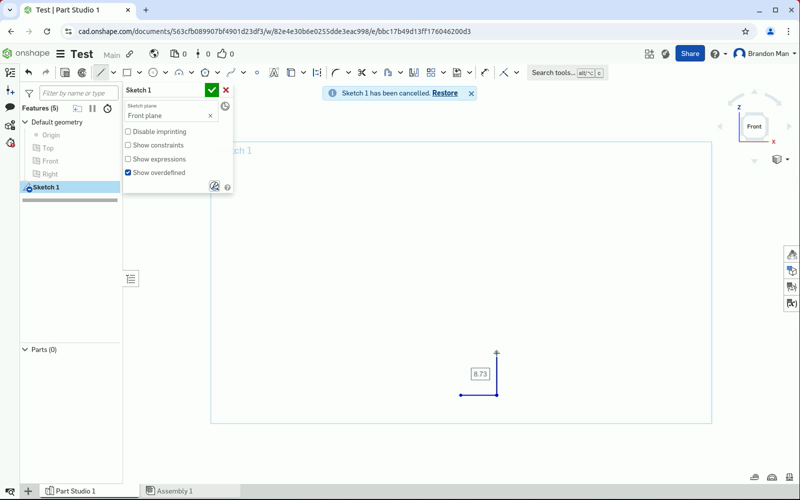
mouse_move(526, 352)
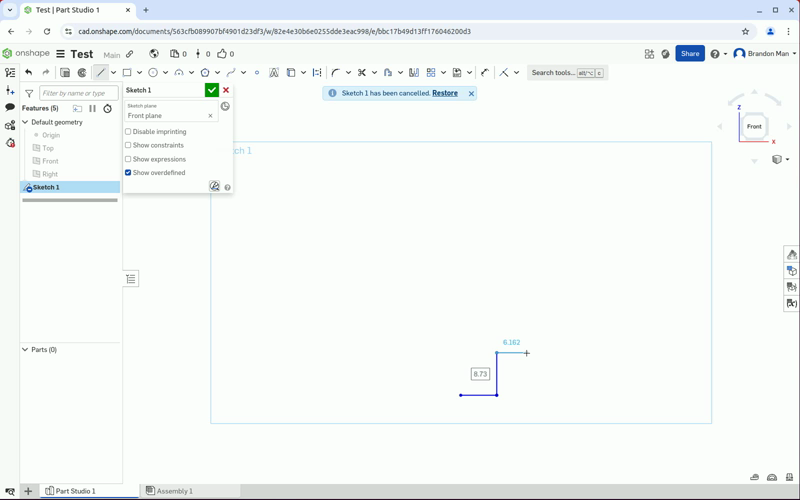
mouse_move(460, 352)
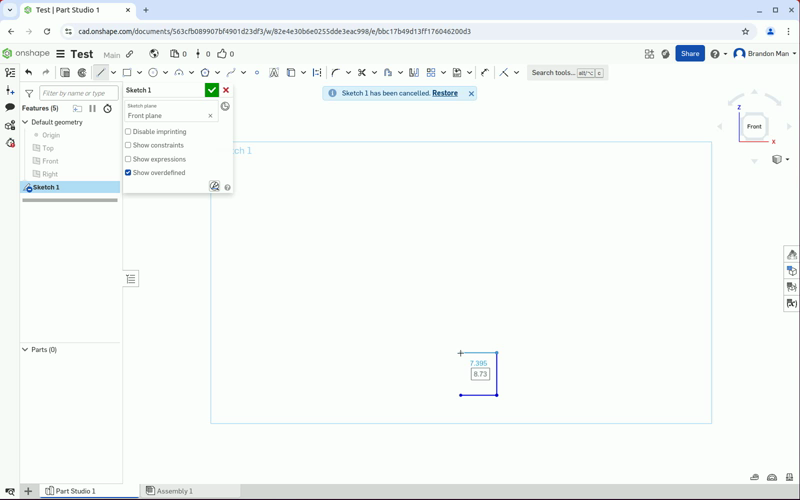
click(460, 352)
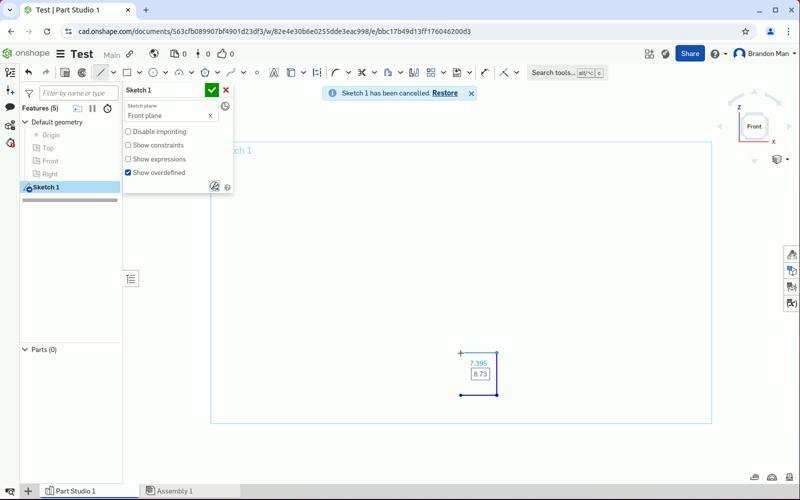
key_up(shift)
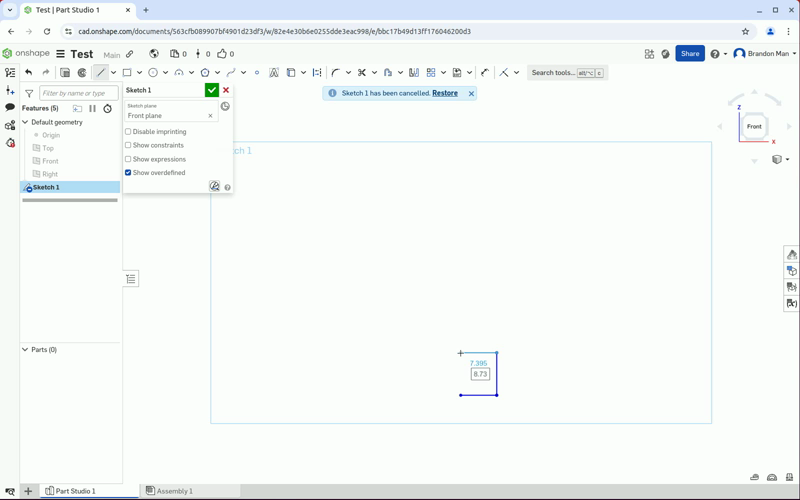
mouse_move(490, 352)
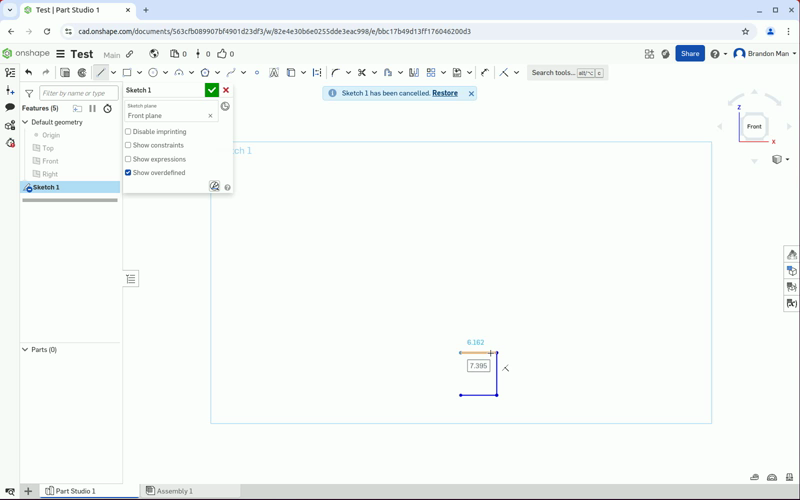
key_down(shift)
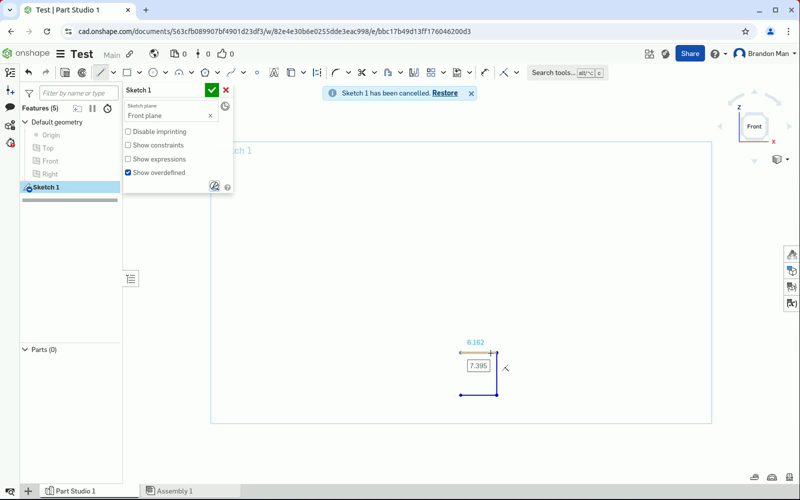
mouse_move(460, 395)
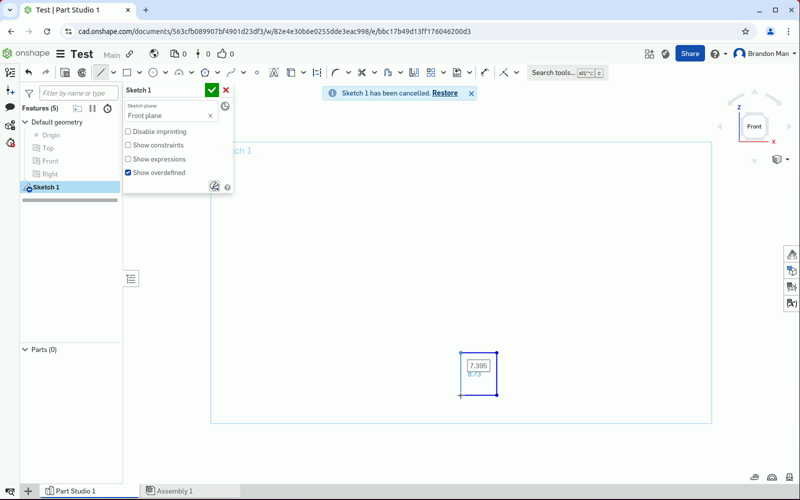
key_up(shift)
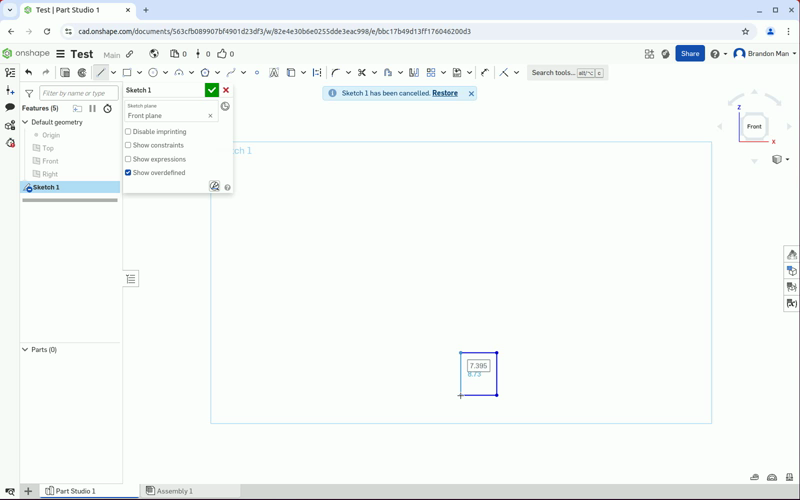
click(460, 395)
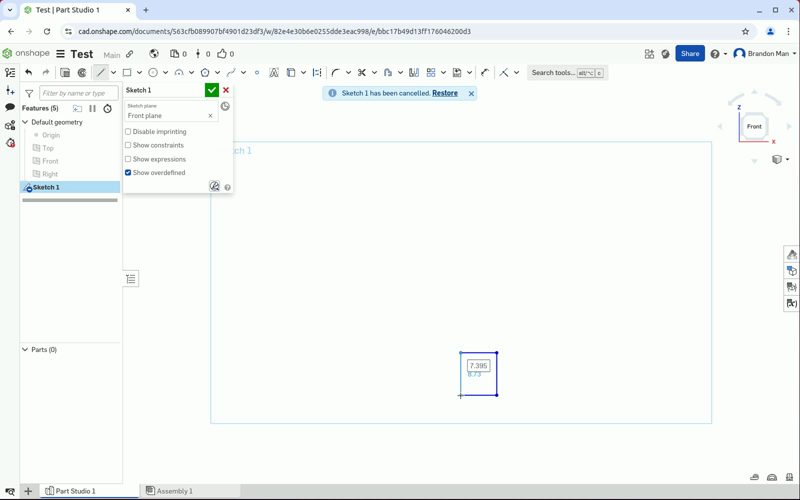
key(esc)
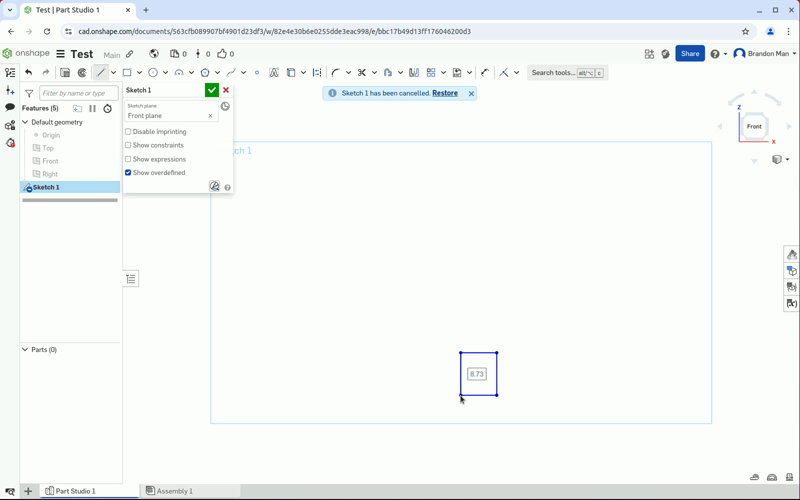
mouse_move(462, 383)
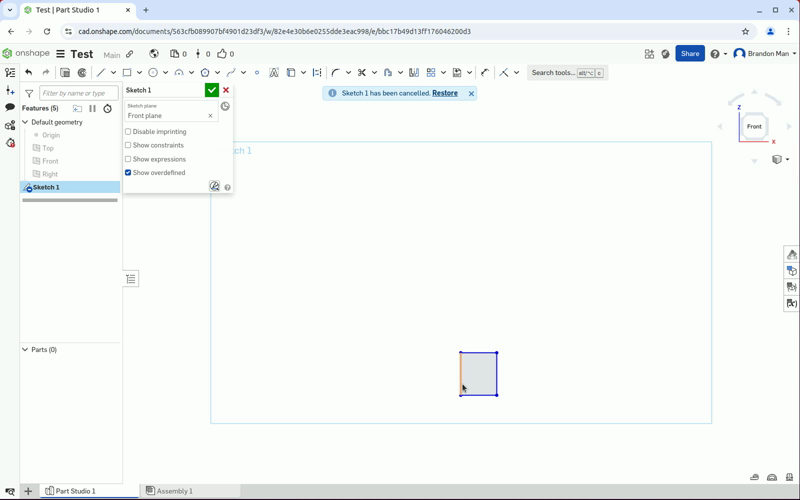
scroll(6)
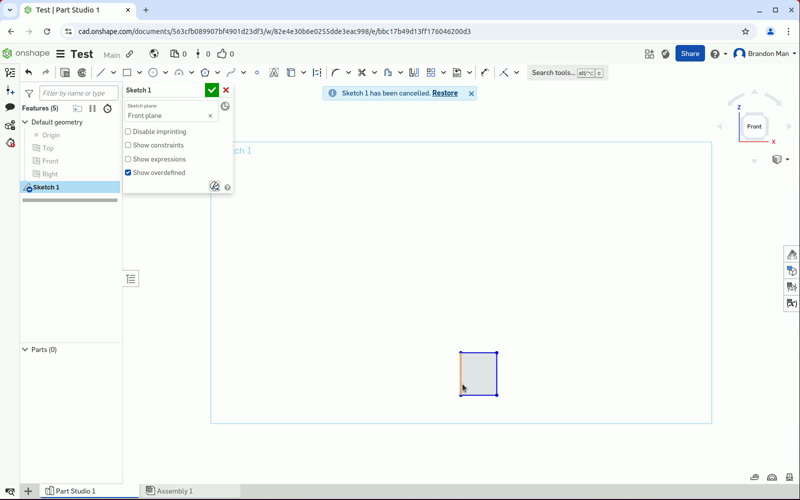
scroll(6)
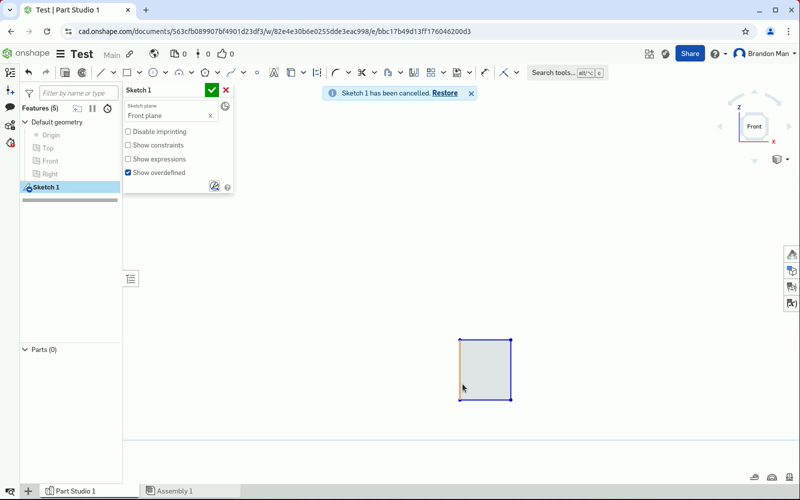
scroll(6)
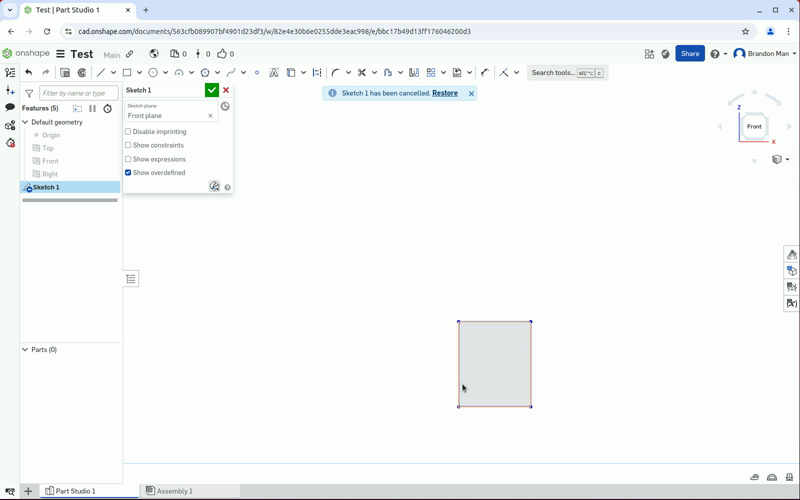
scroll(6)
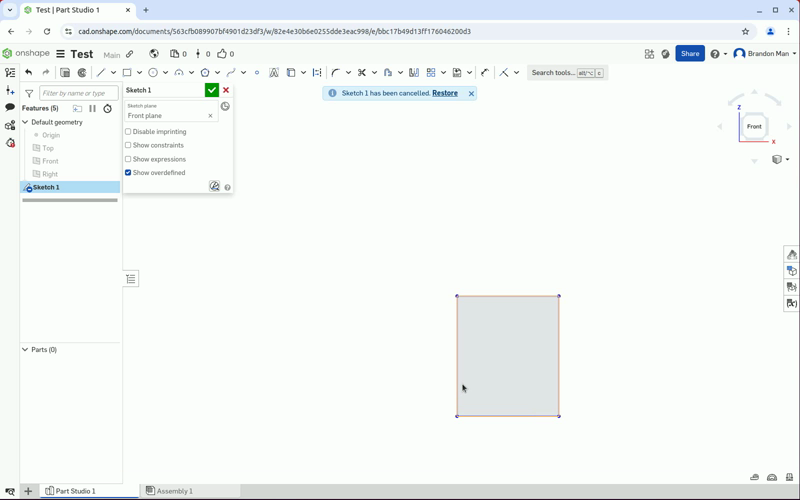
scroll(6)
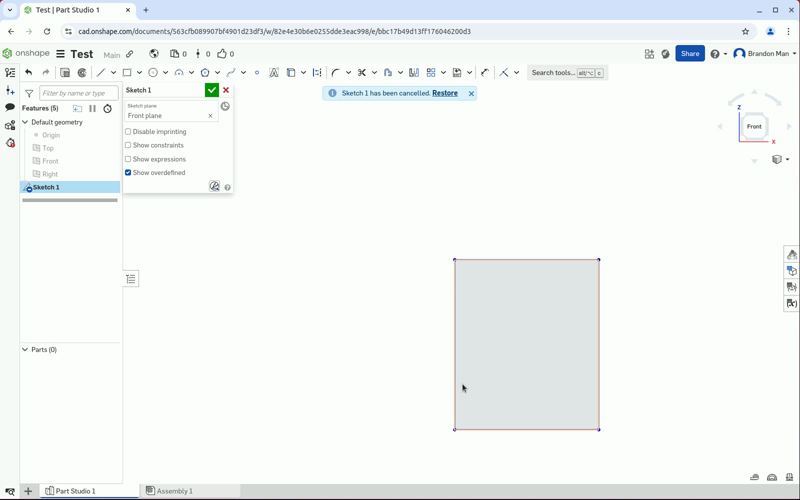
scroll(6)
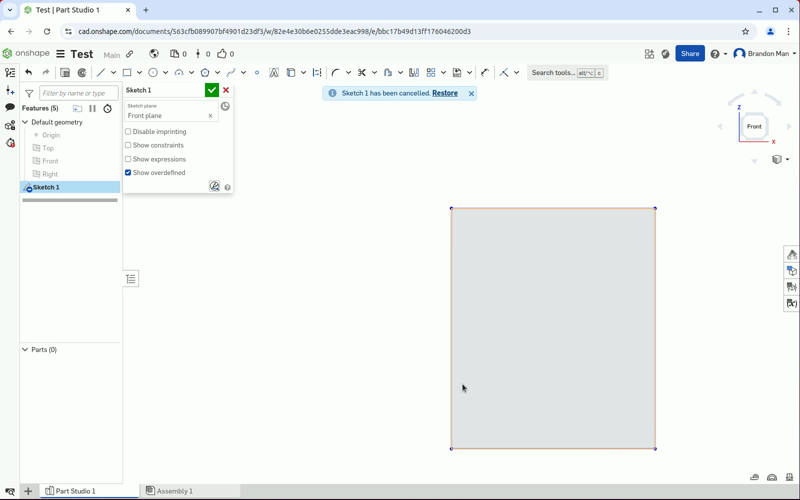
scroll(6)
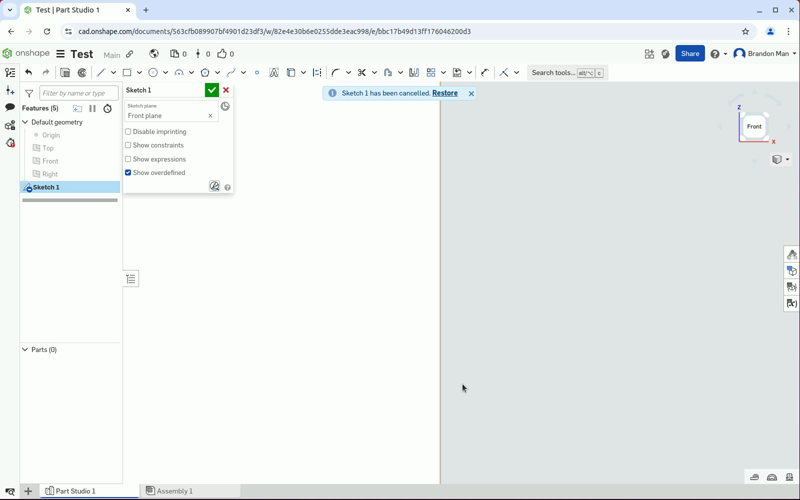
click(462, 383)
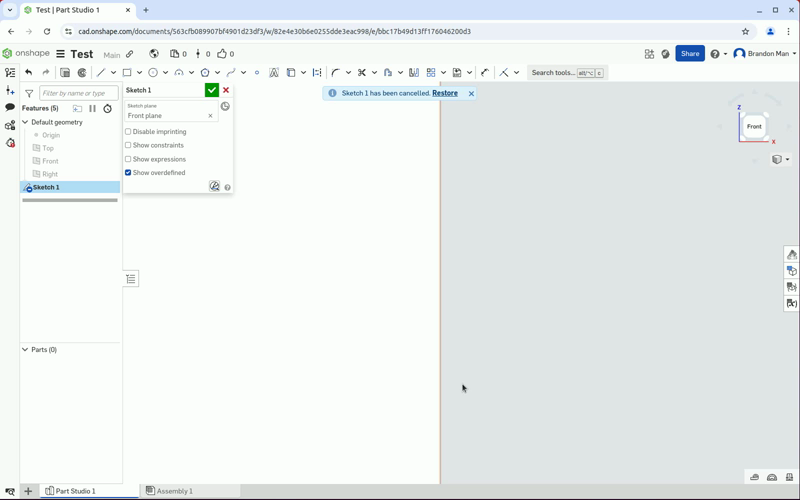
scroll(-6)
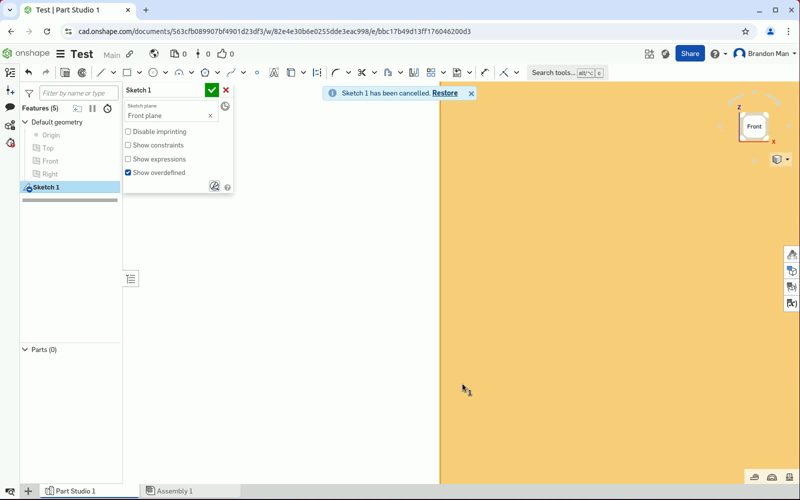
scroll(-6)
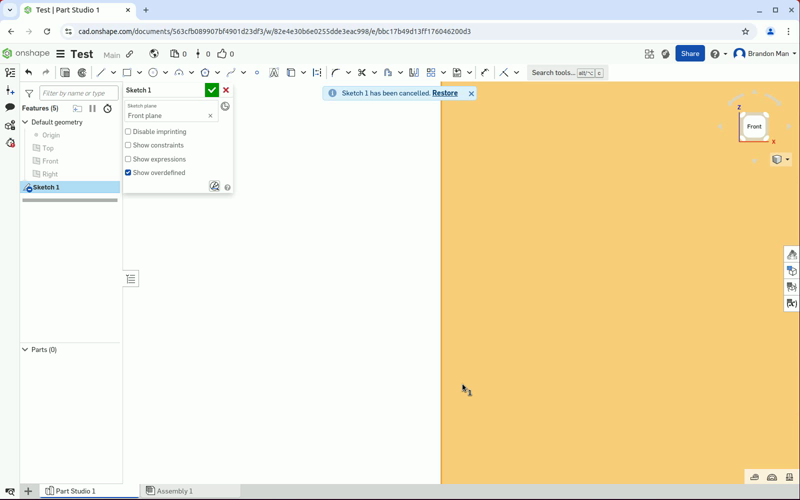
scroll(-6)
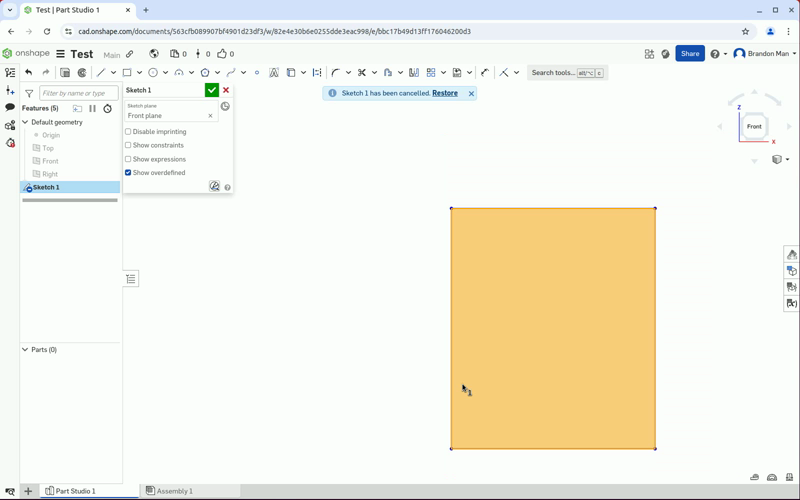
scroll(-6)
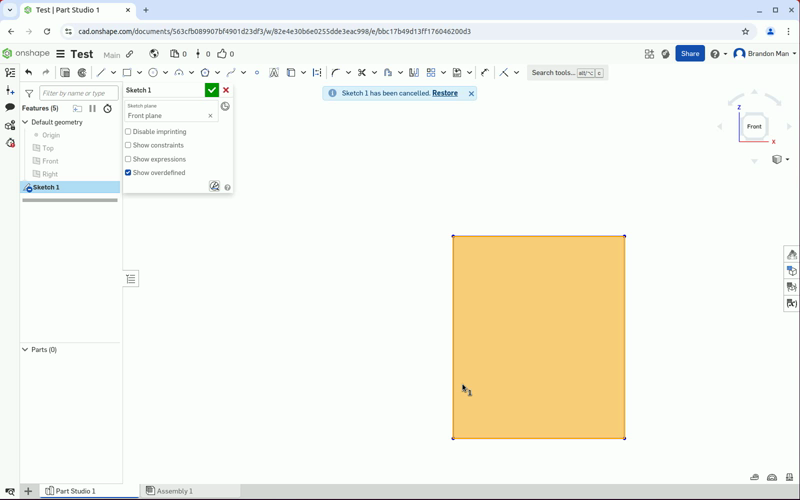
scroll(-6)
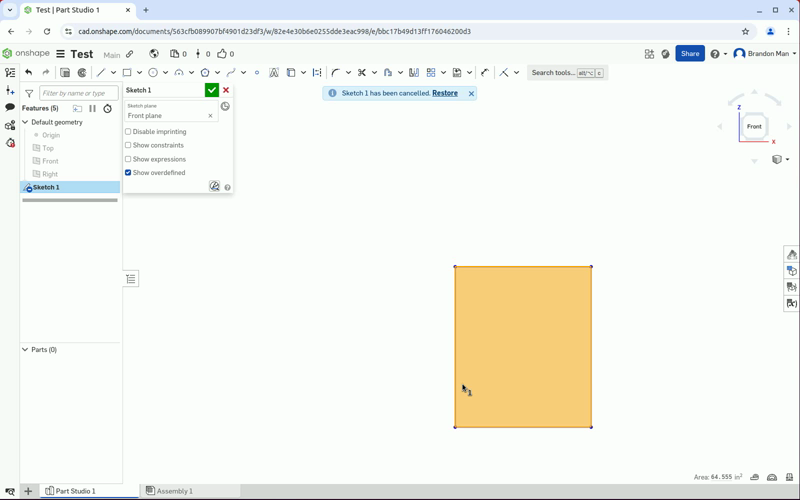
scroll(-6)
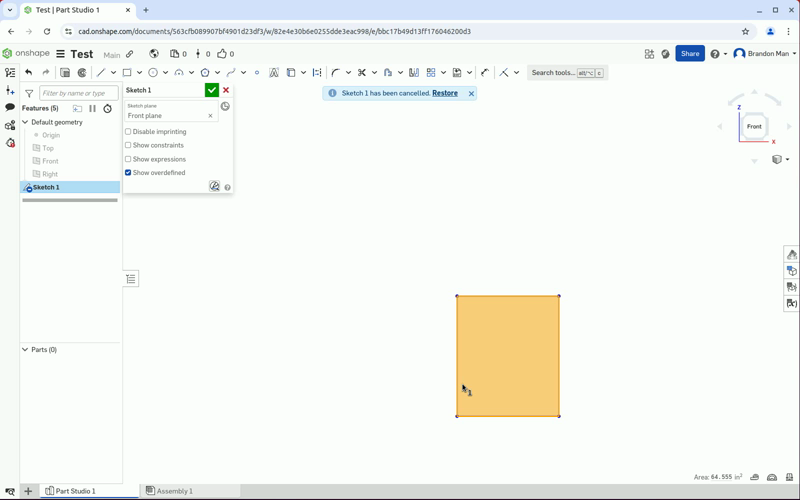
scroll(-6)
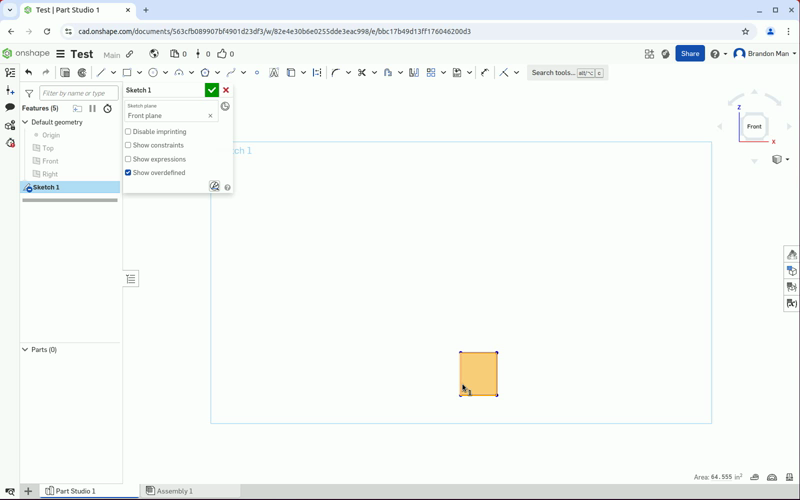
mouse_move(73, 352)
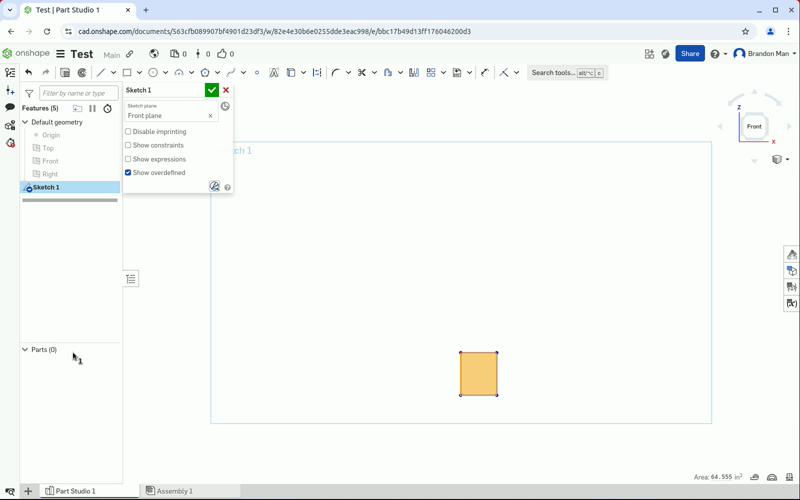
key(shift+y)
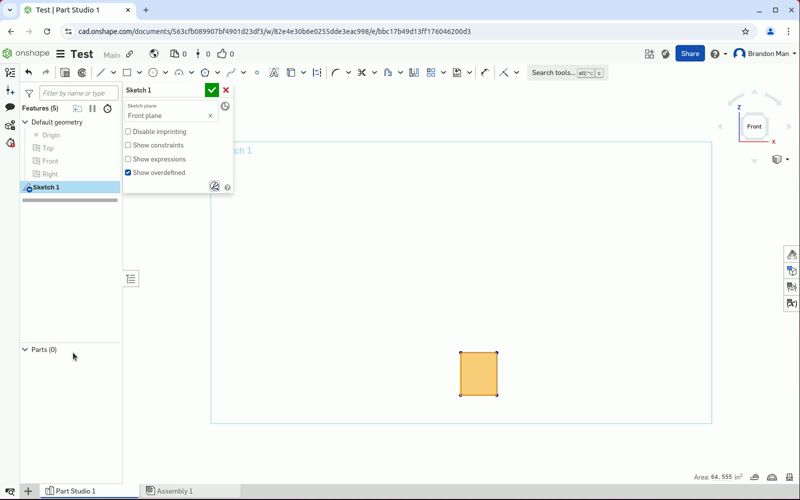
key(shift+e)
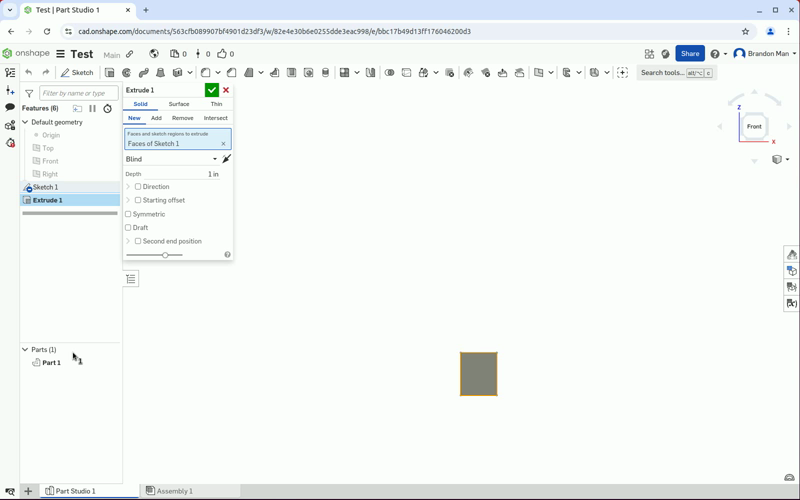
mouse_move(143, 106)
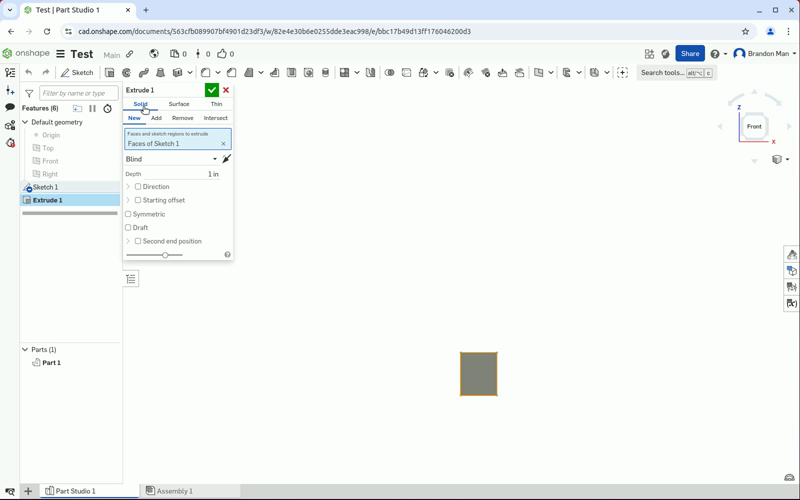
click(143, 106)
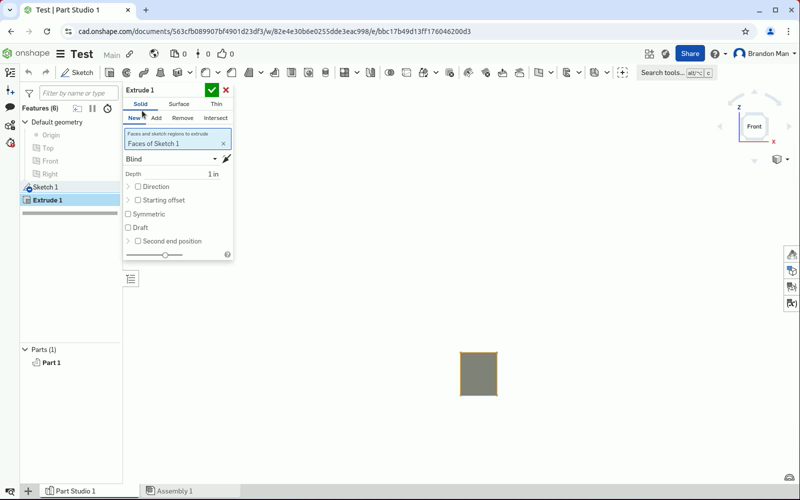
mouse_move(137, 120)
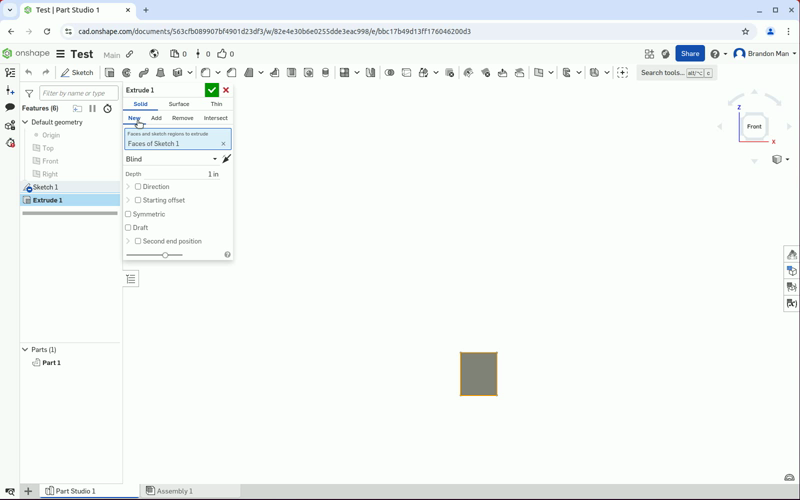
click(137, 120)
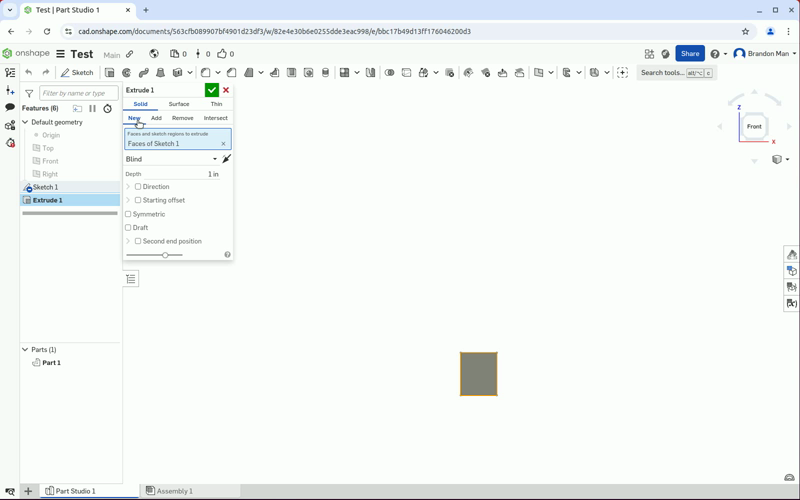
key(tab, 4)
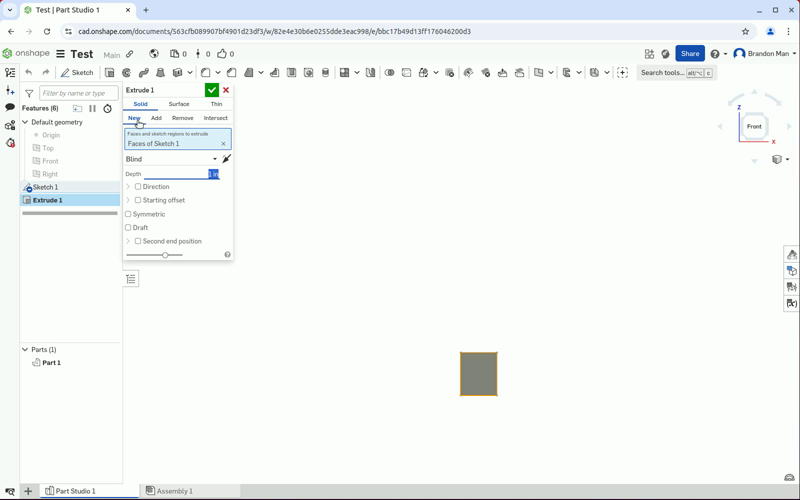
text(-1.926)
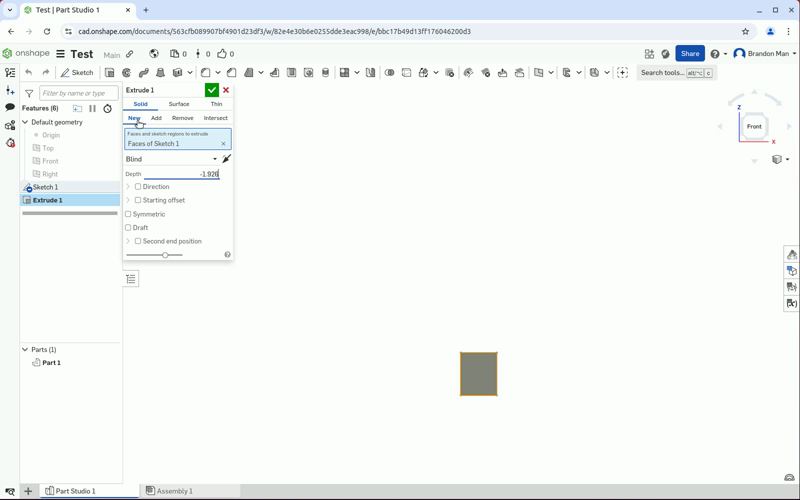
key(enter)
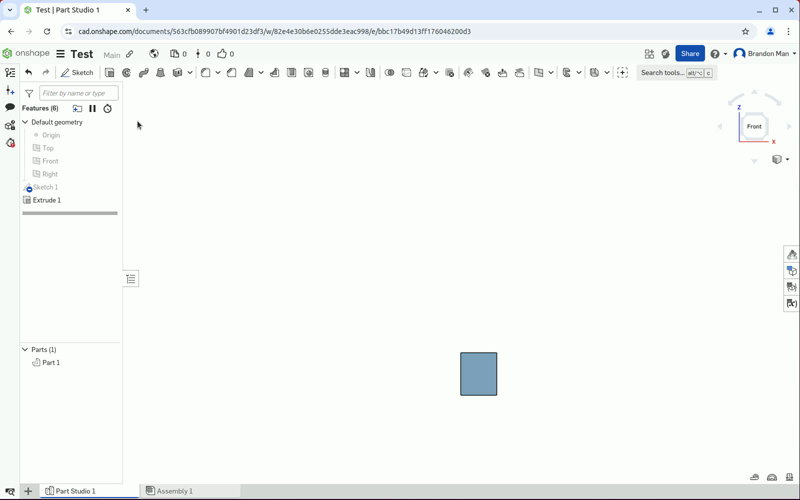
key(shift+h)
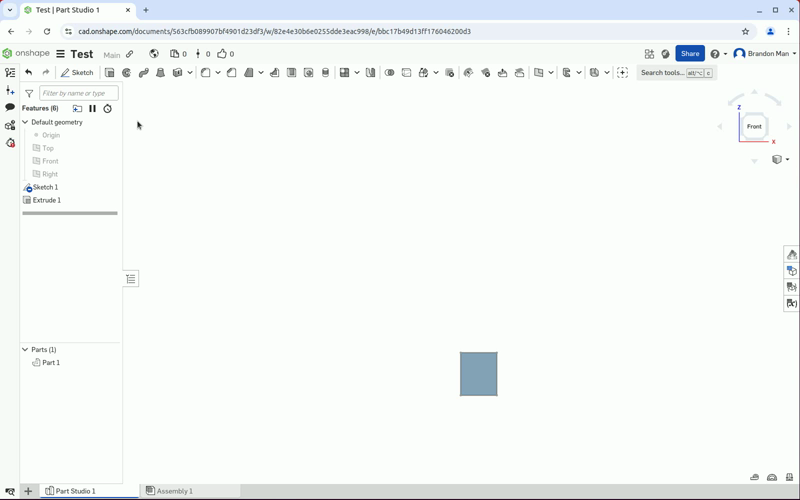
key(shift+h)
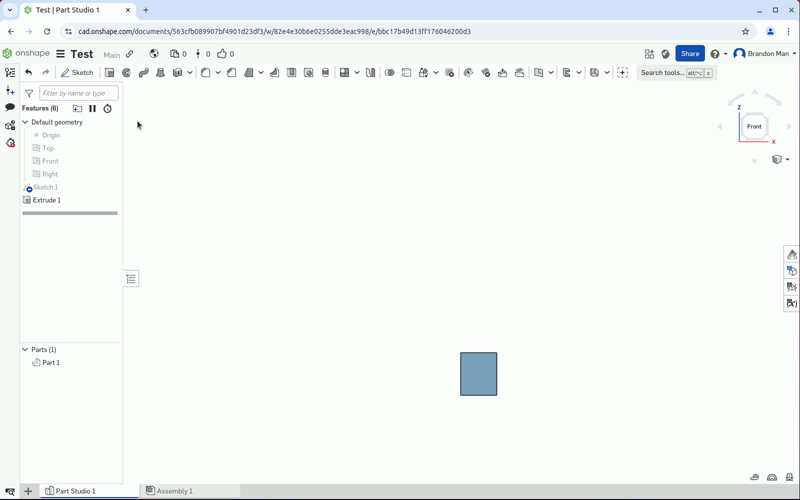
mouse_move(73, 189)
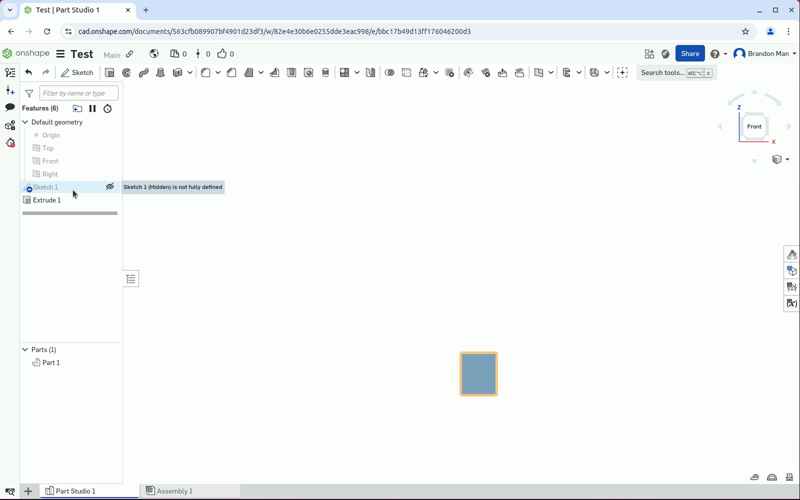
click(73, 189)
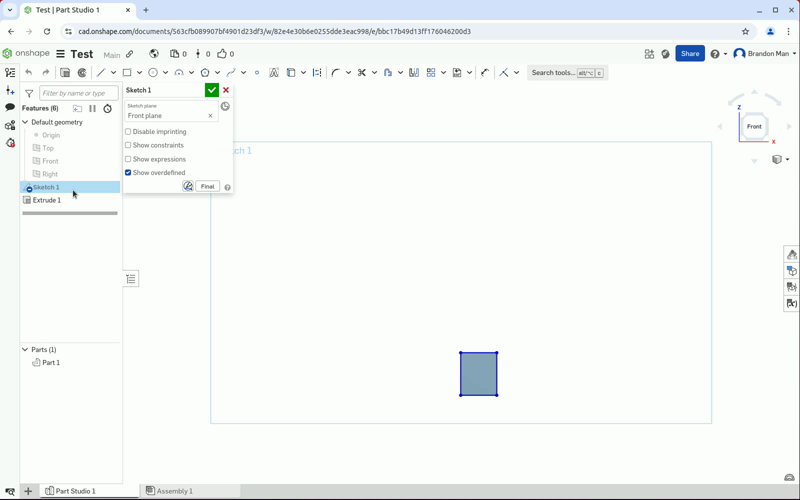
mouse_move(229, 92)
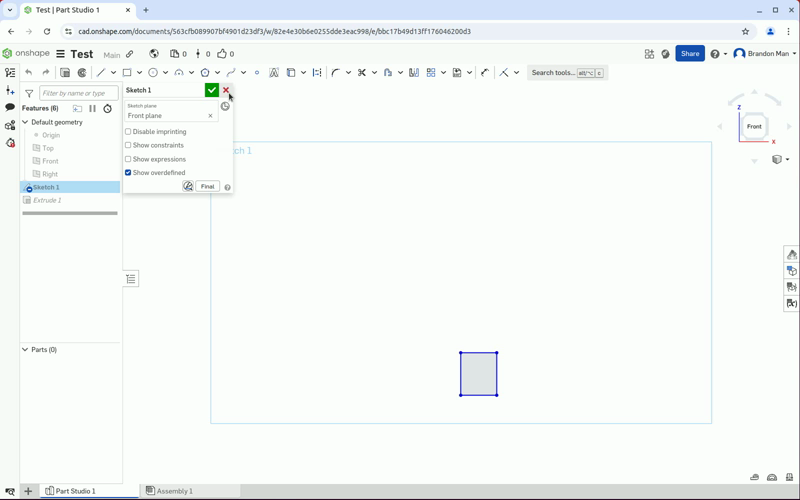
click(229, 92)
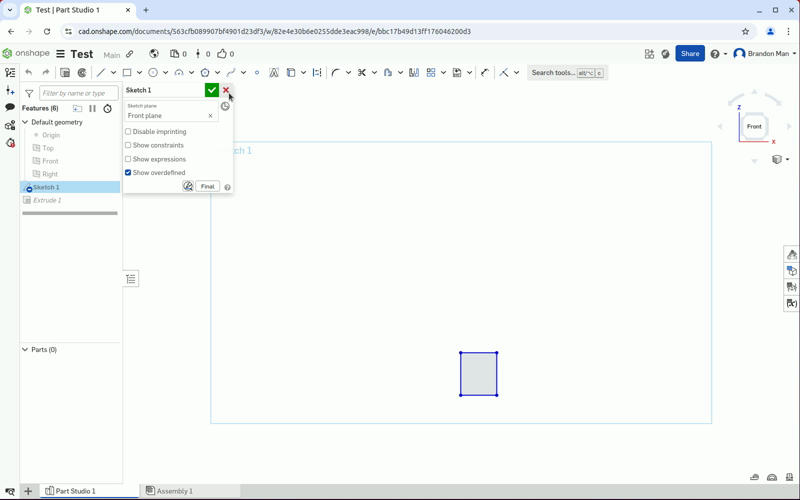
key(shift+s)
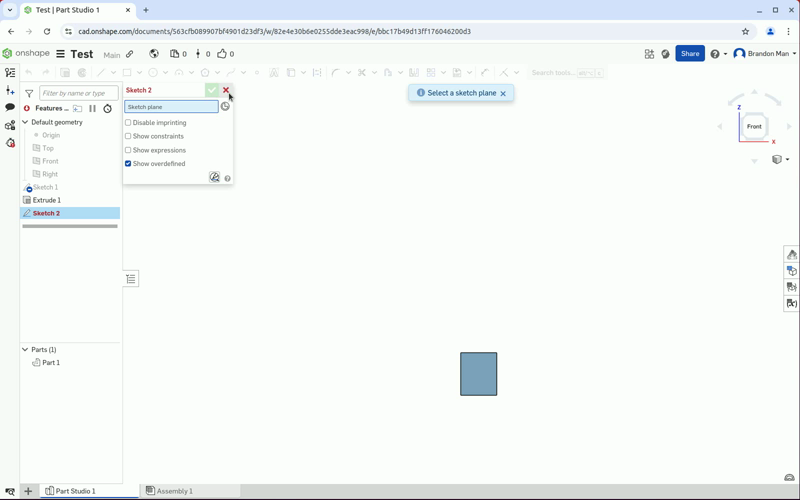
mouse_move(73, 163)
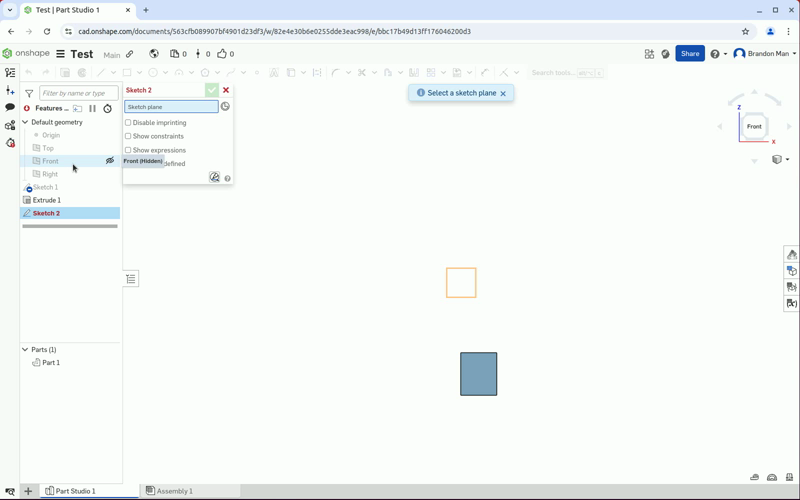
click(73, 163)
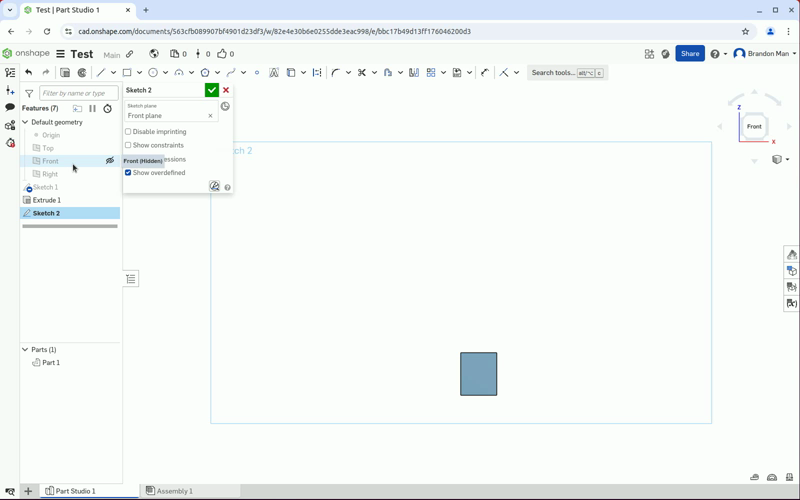
mouse_move(73, 352)
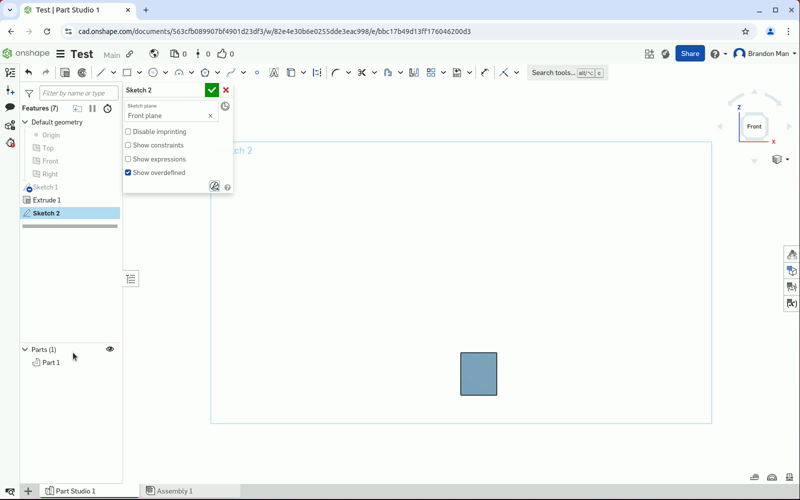
key(y)
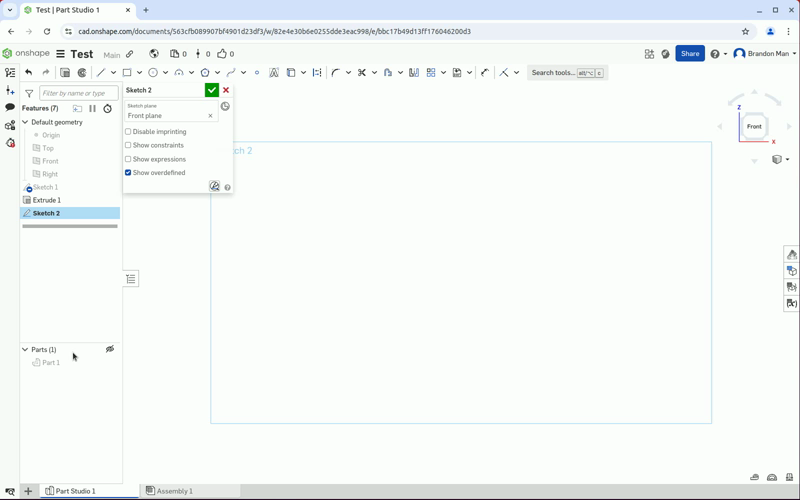
key(l)
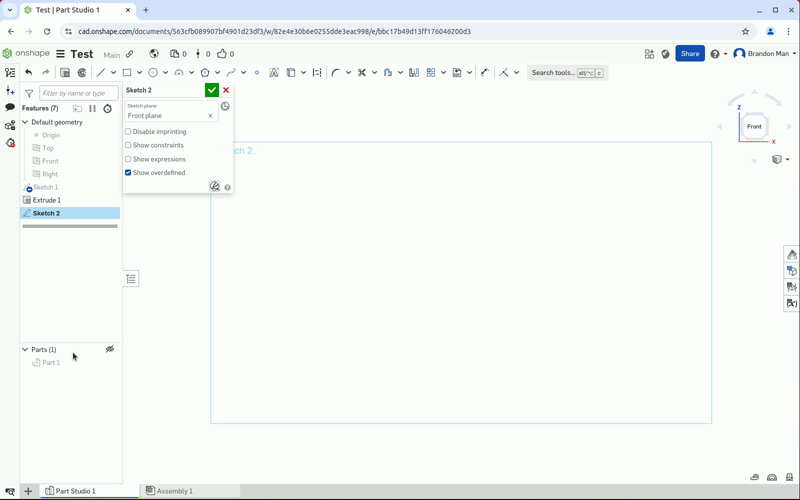
key_down(shift)
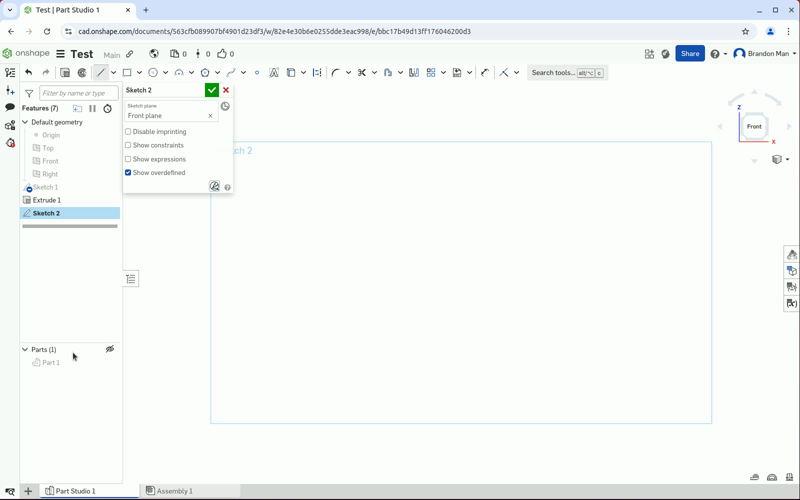
mouse_move(425, 395)
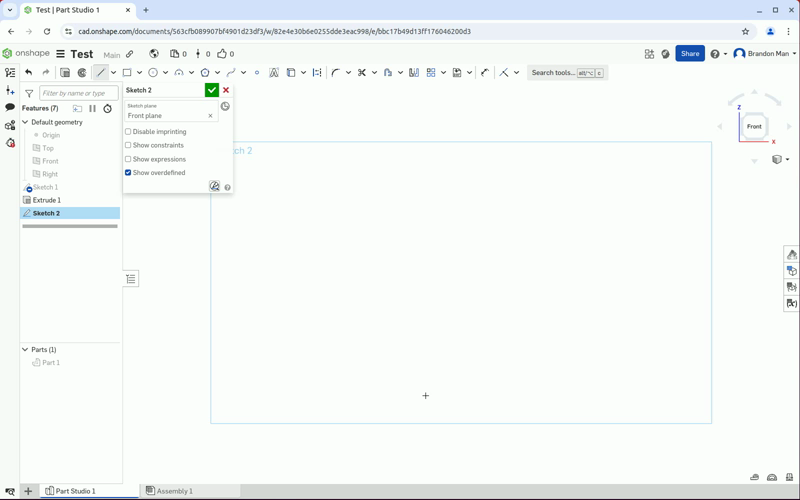
click(425, 395)
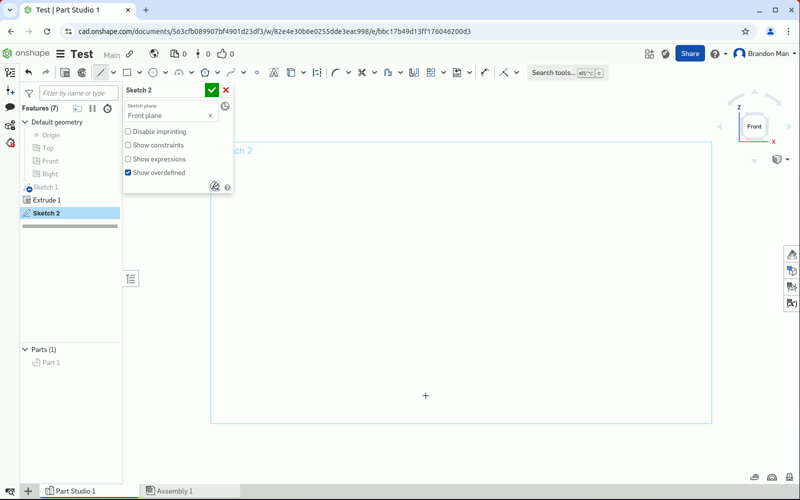
key_up(shift)
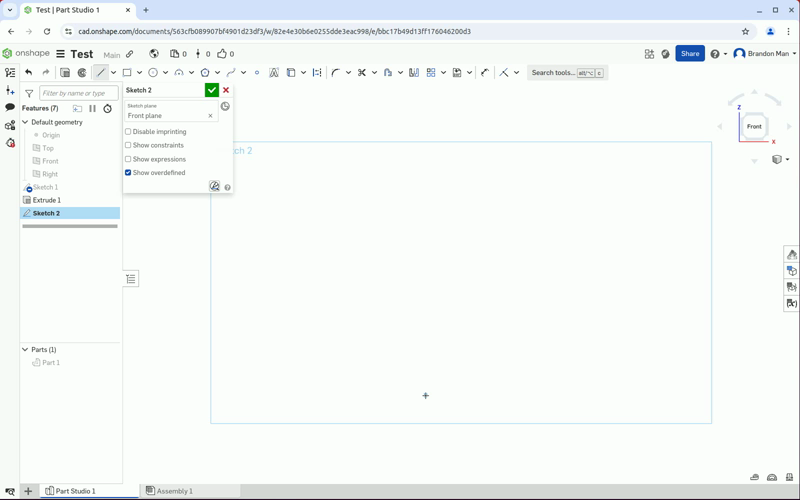
key_down(shift)
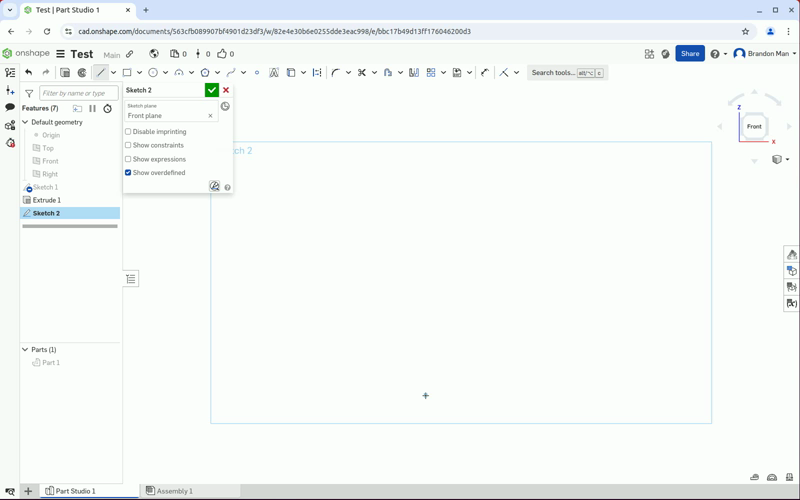
mouse_move(455, 395)
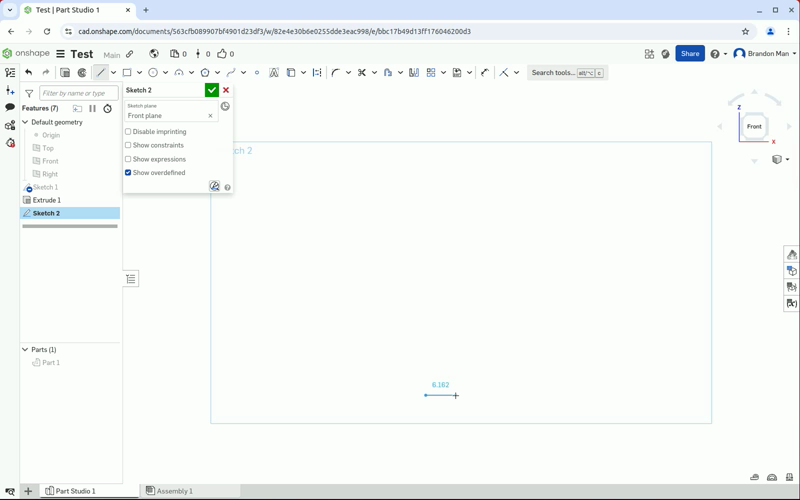
mouse_move(461, 395)
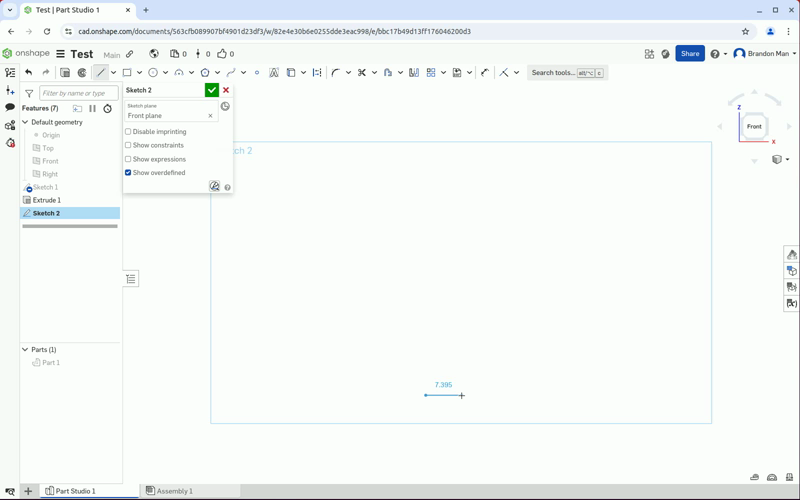
click(461, 395)
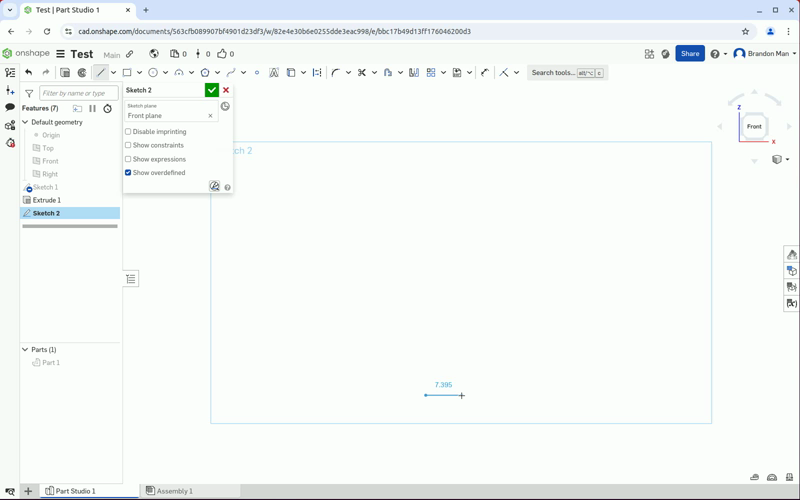
key_up(shift)
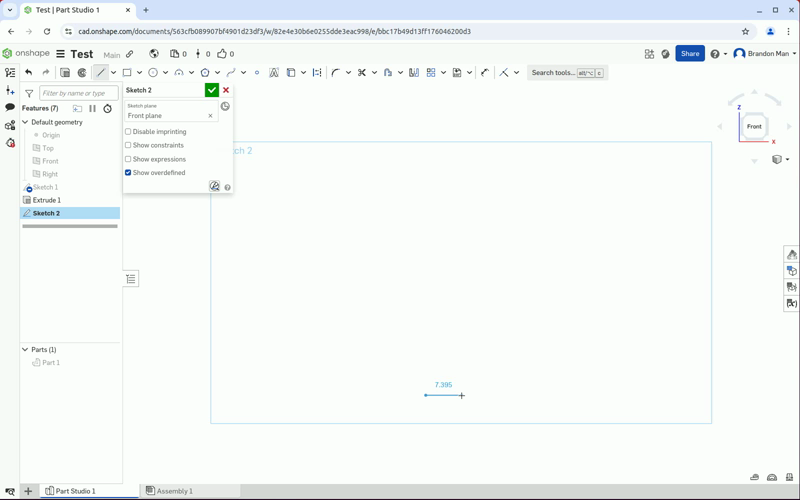
key_down(shift)
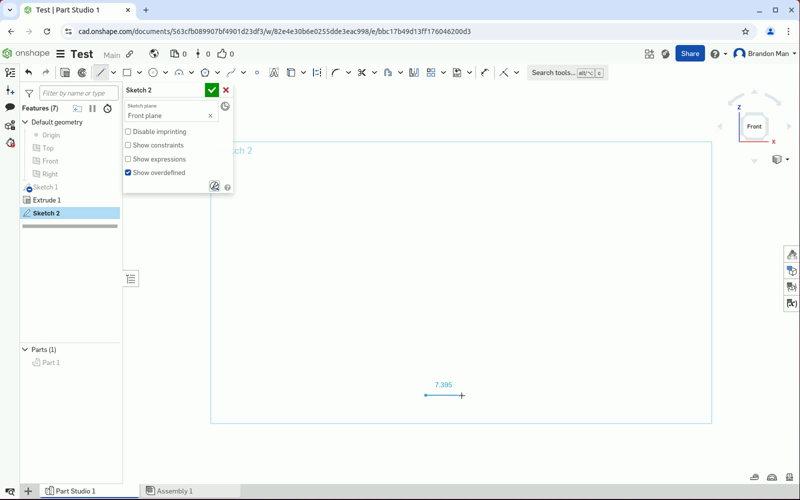
mouse_move(491, 395)
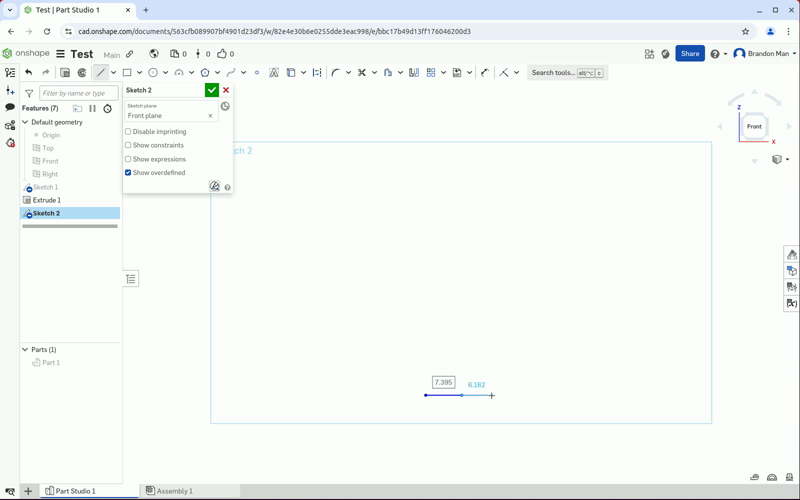
mouse_move(461, 352)
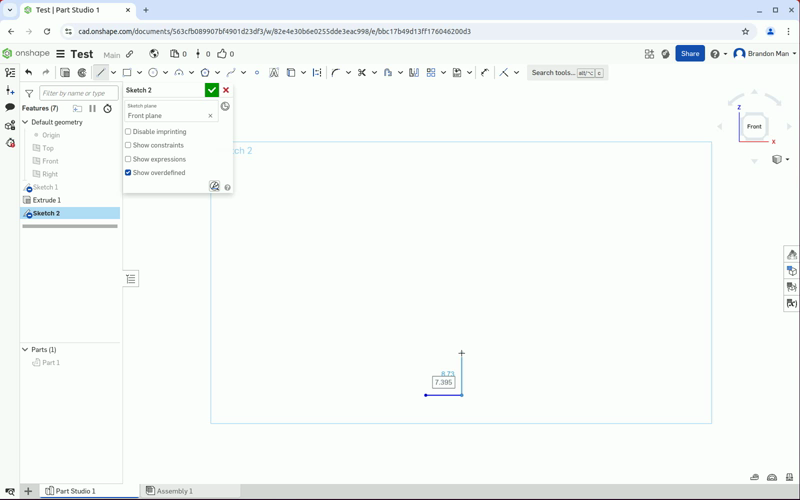
click(461, 352)
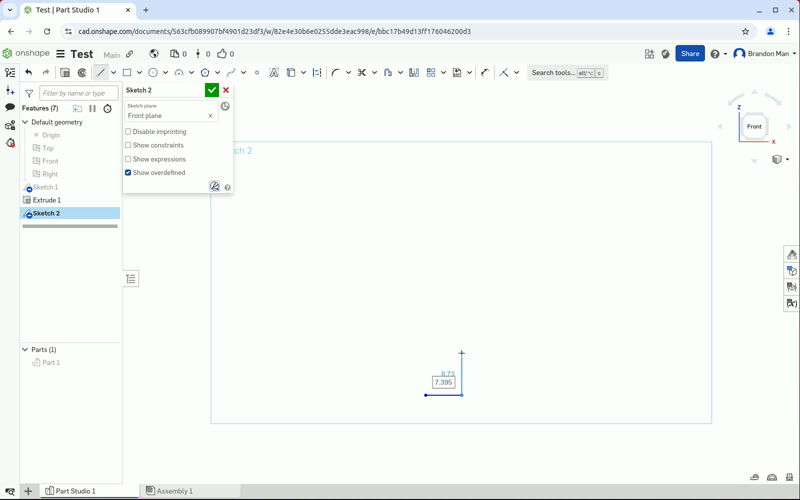
key_up(shift)
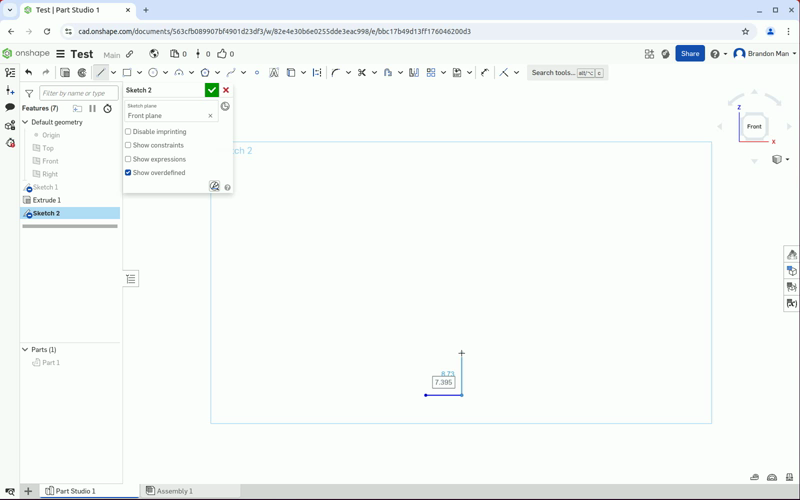
key_down(shift)
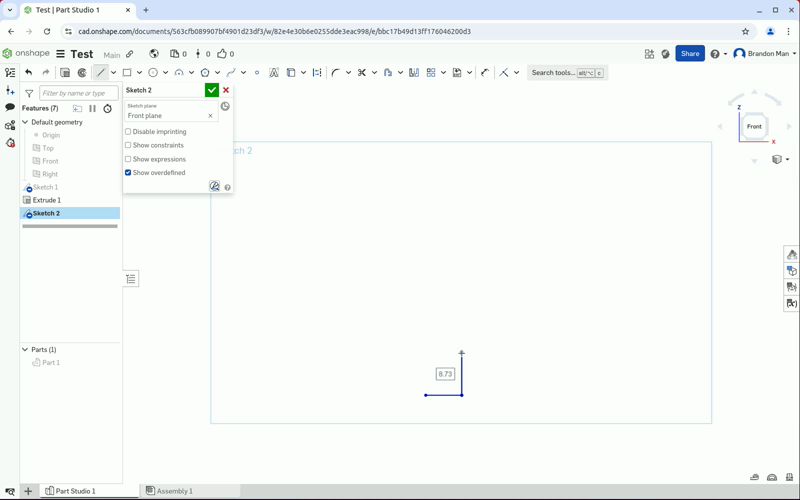
mouse_move(491, 352)
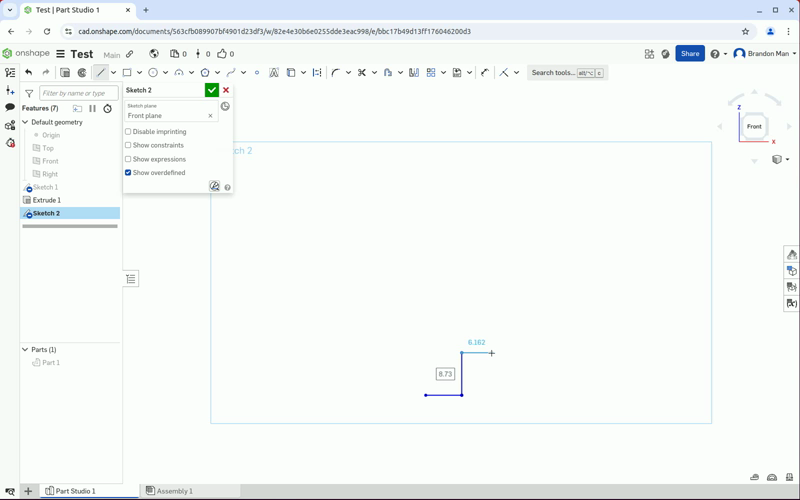
mouse_move(425, 352)
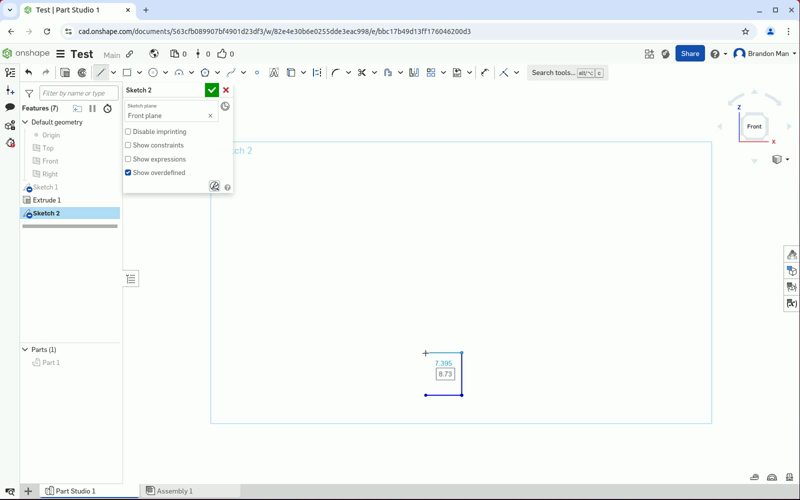
click(425, 352)
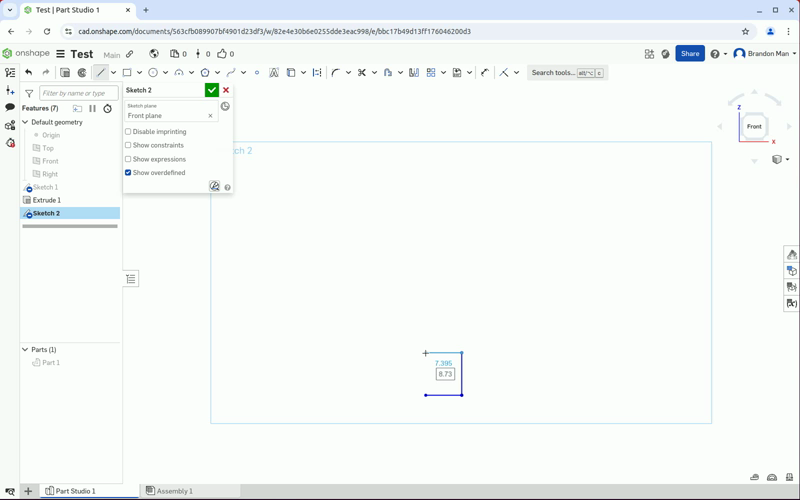
key_up(shift)
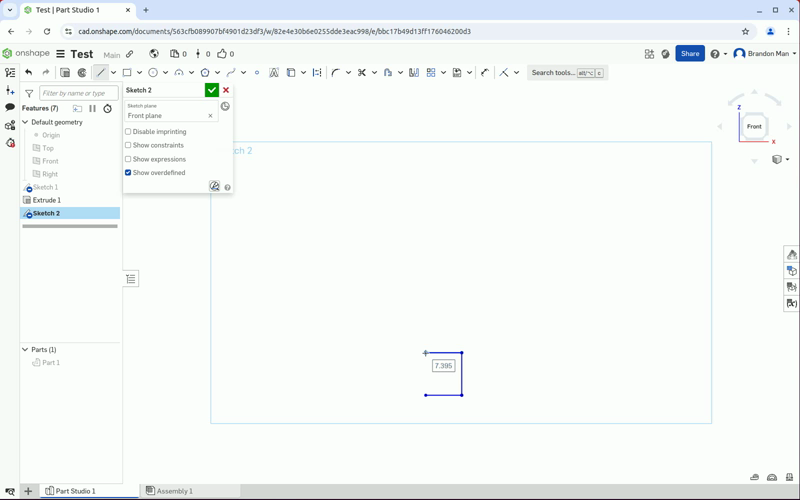
mouse_move(455, 352)
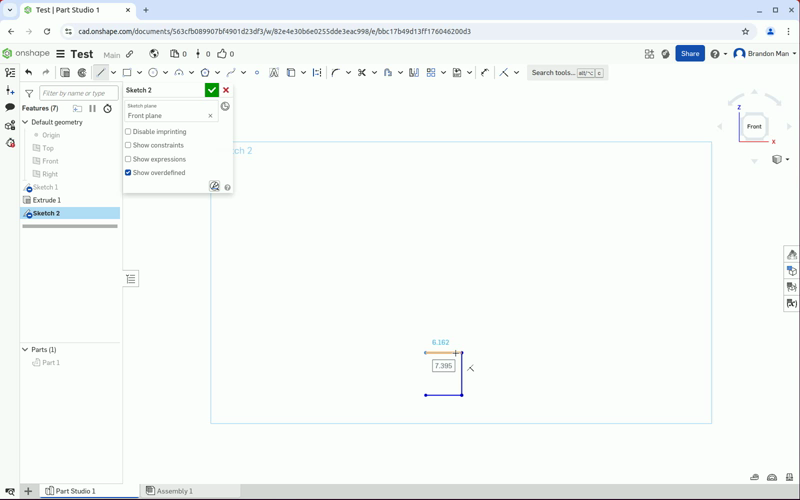
key_down(shift)
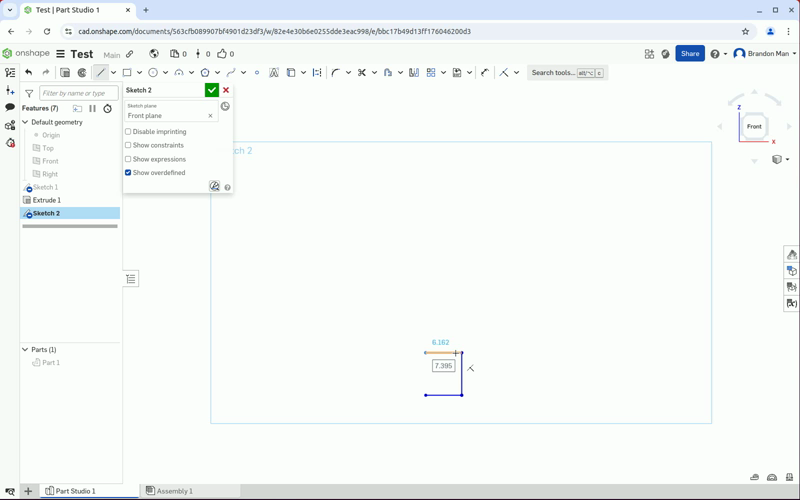
mouse_move(425, 395)
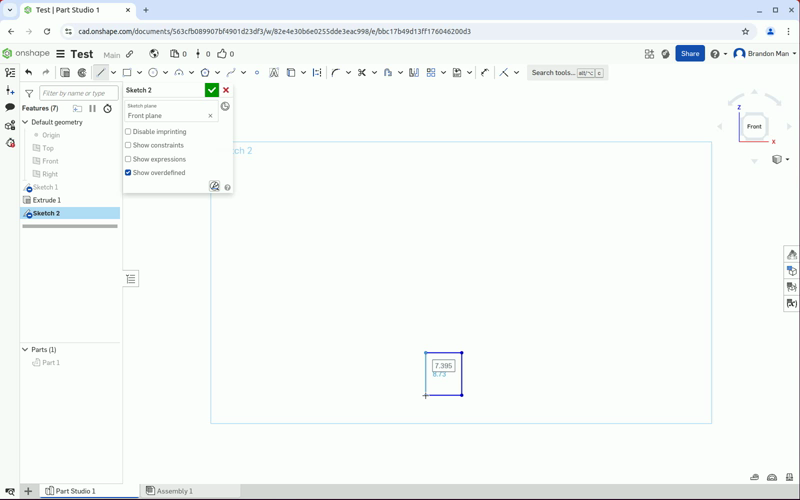
key_up(shift)
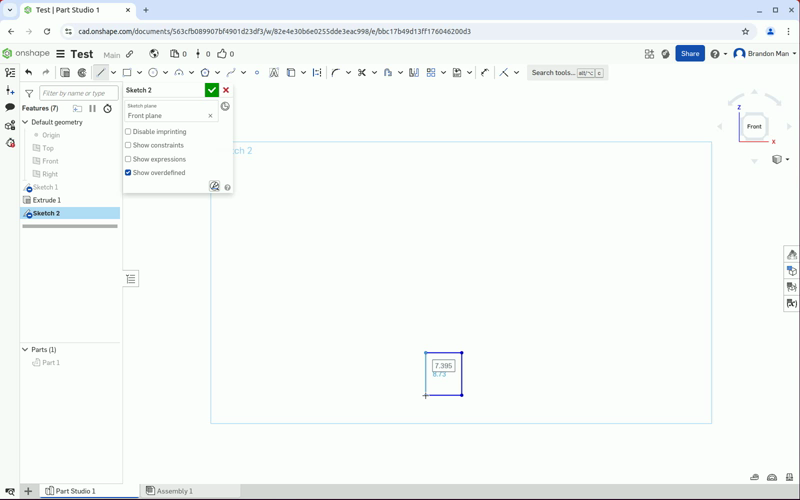
click(425, 395)
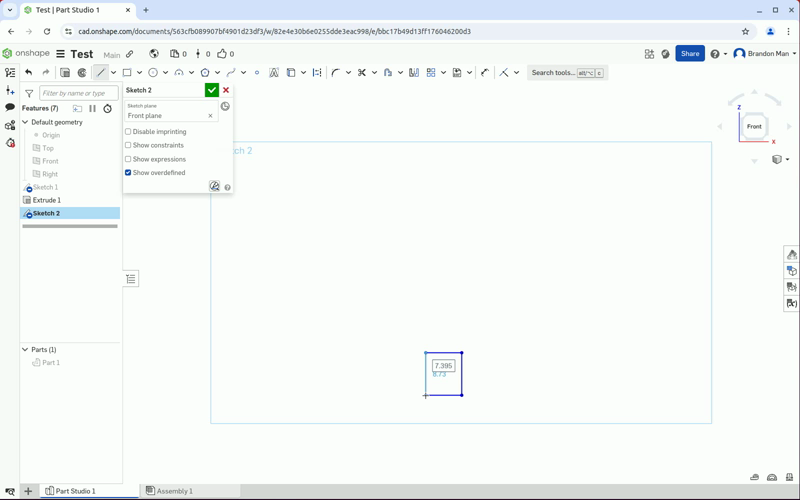
key(esc)
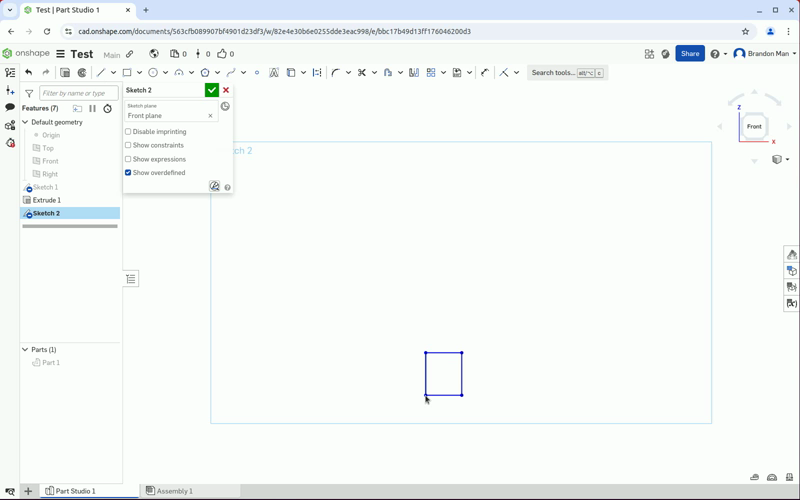
mouse_move(436, 386)
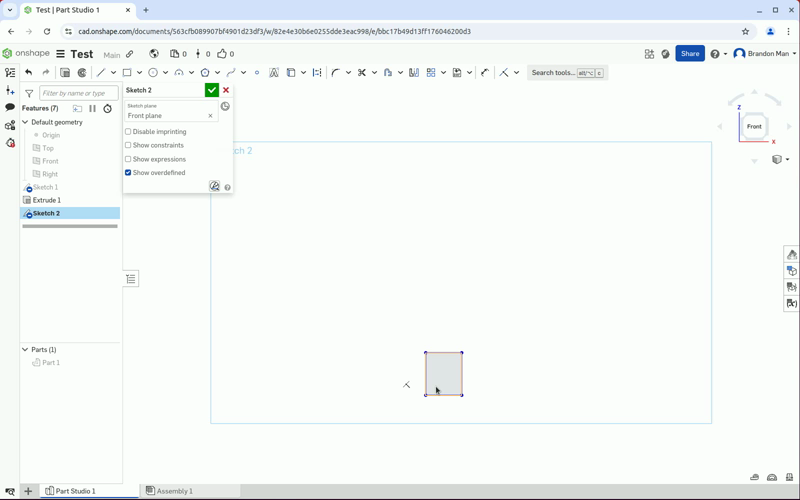
scroll(6)
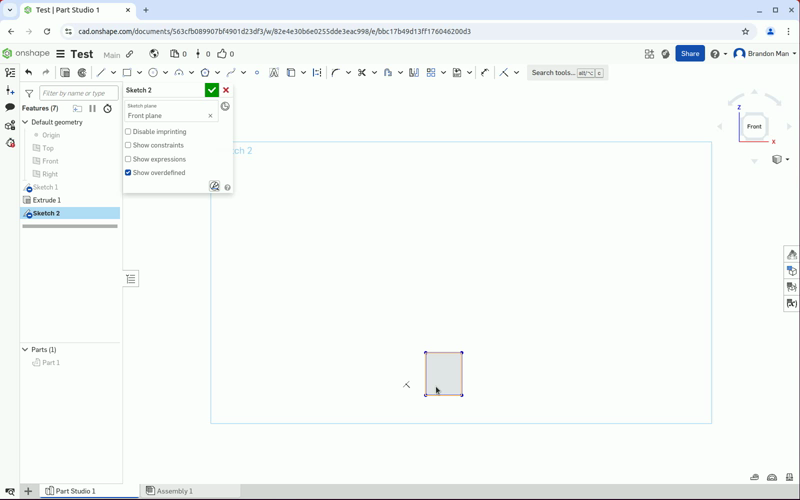
scroll(6)
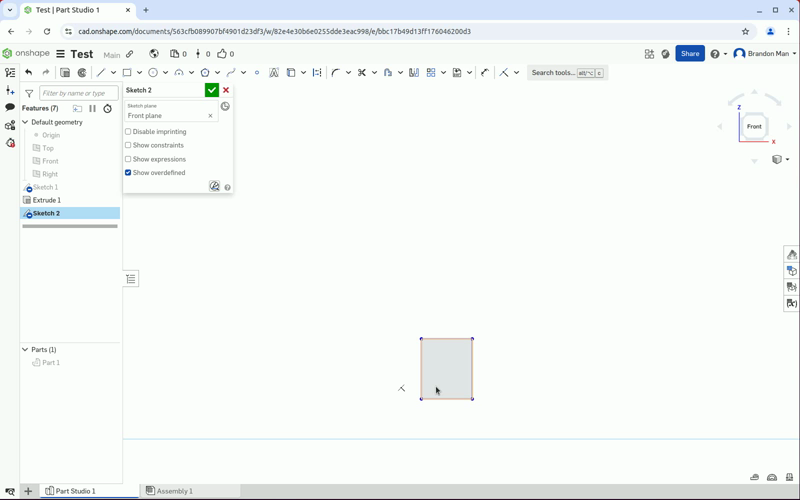
scroll(6)
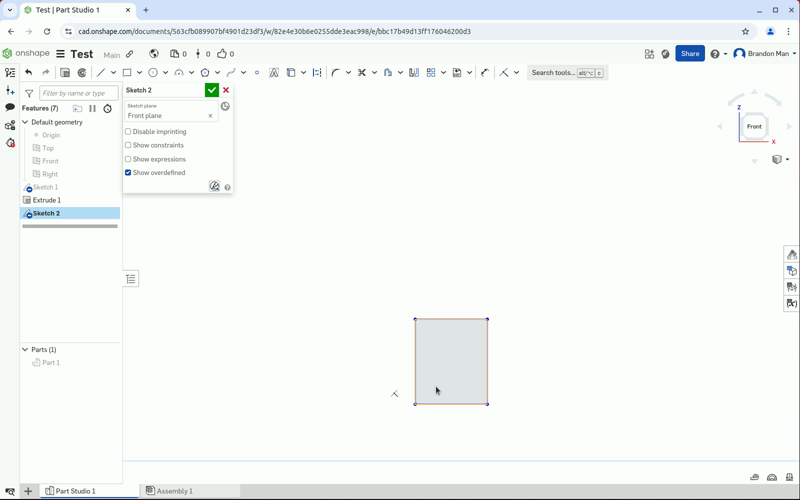
scroll(6)
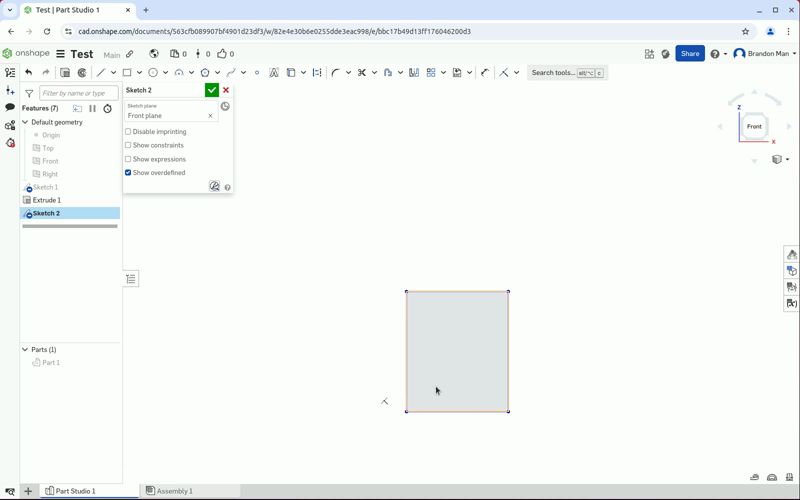
scroll(6)
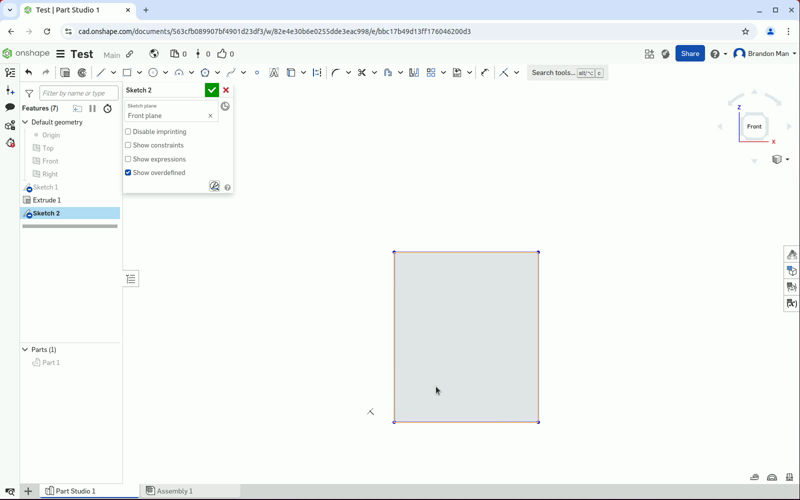
scroll(6)
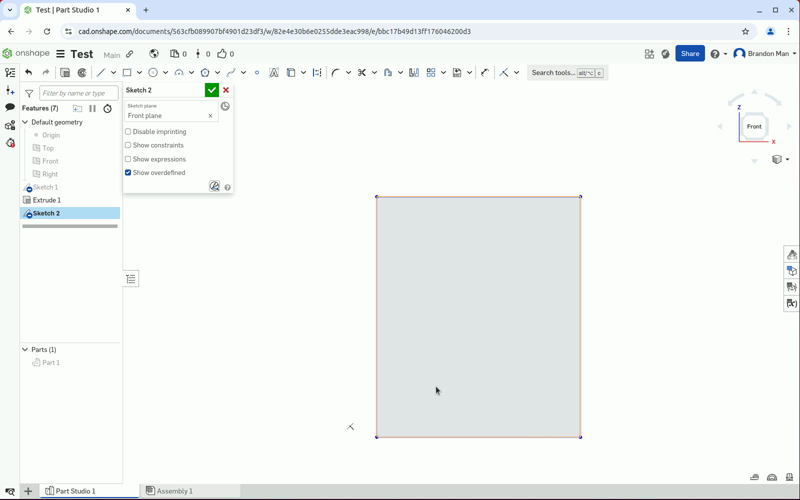
scroll(6)
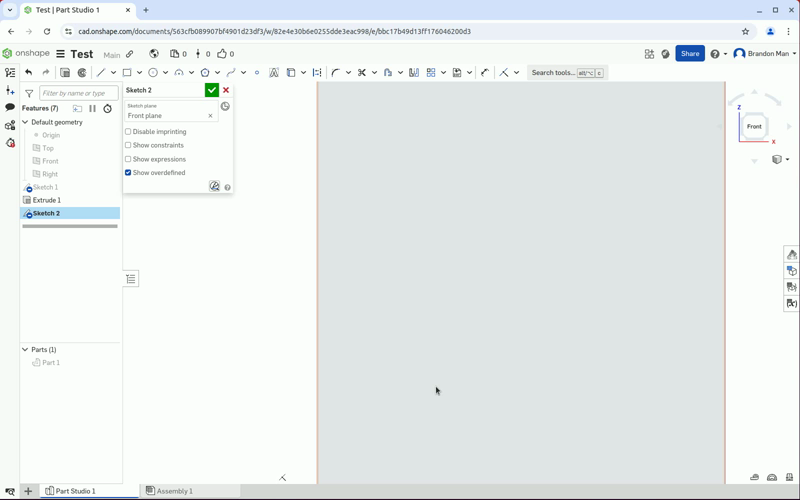
click(436, 386)
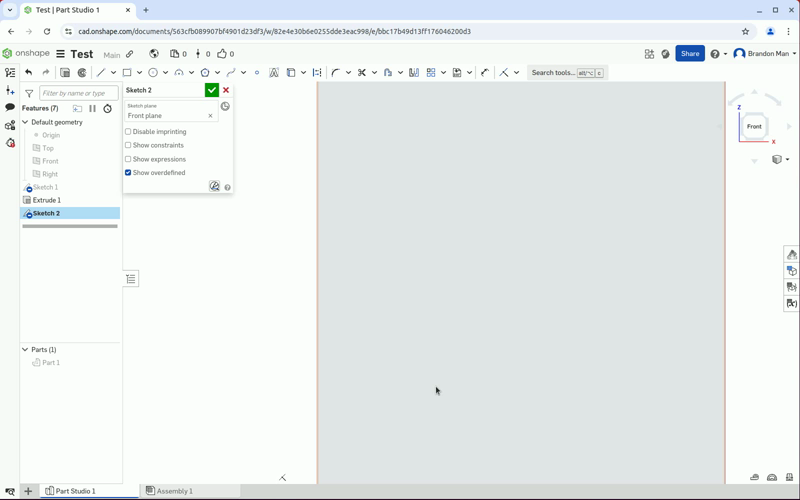
scroll(-6)
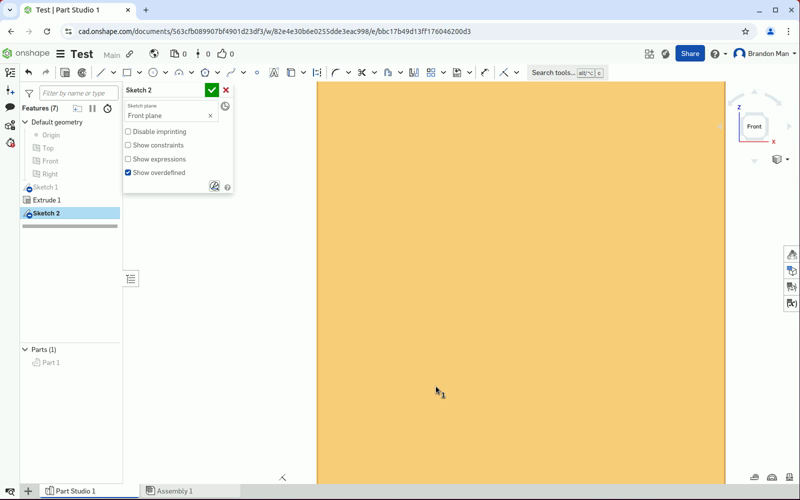
scroll(-6)
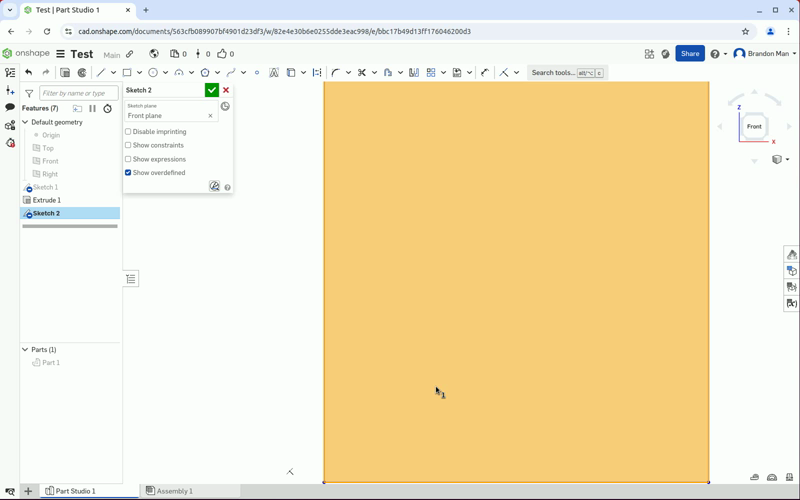
scroll(-6)
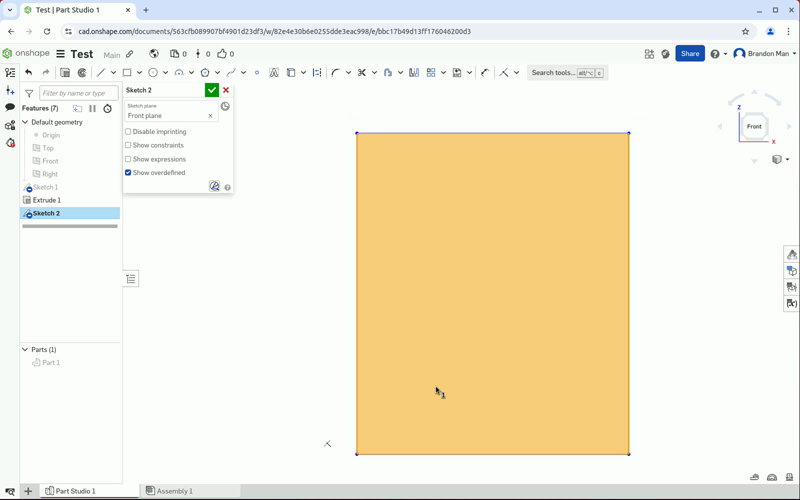
scroll(-6)
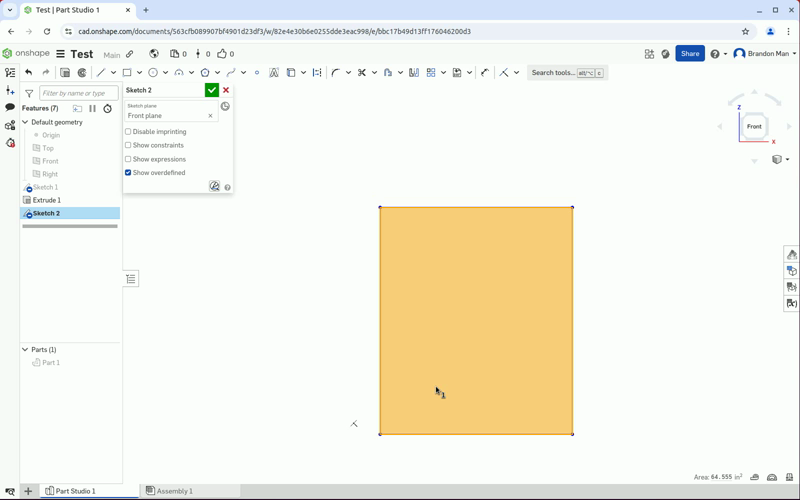
scroll(-6)
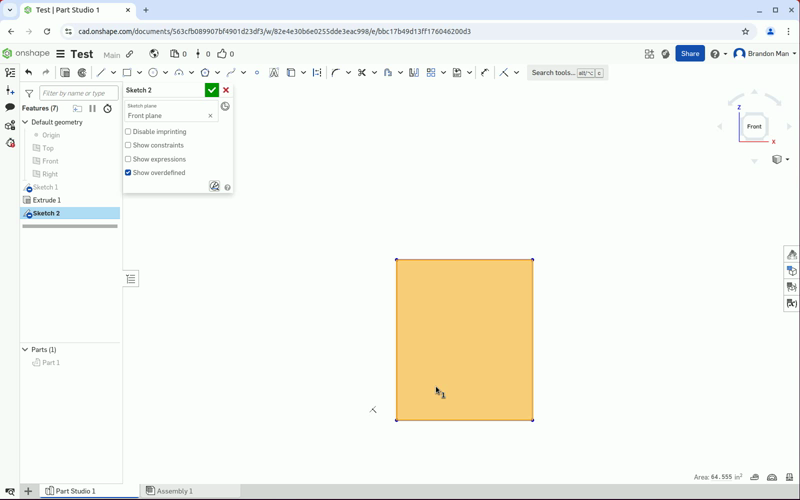
scroll(-6)
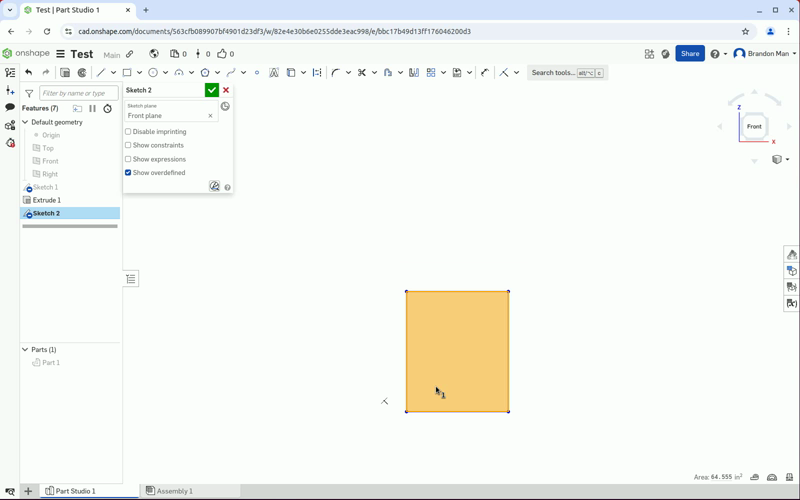
scroll(-6)
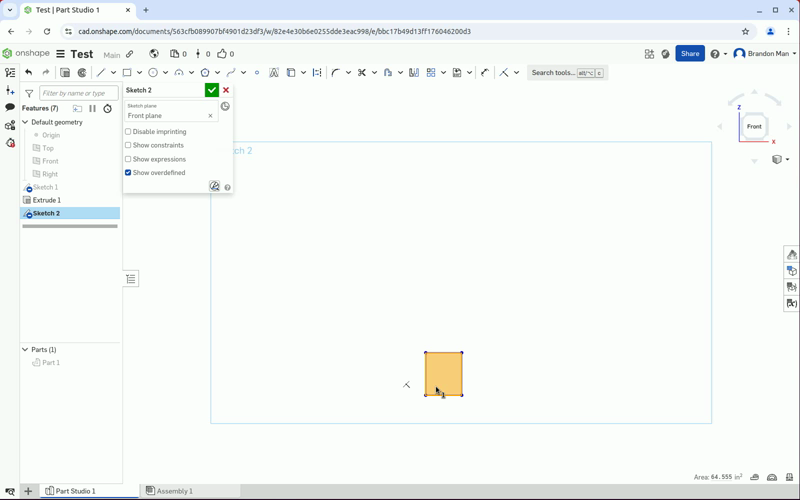
mouse_move(73, 352)
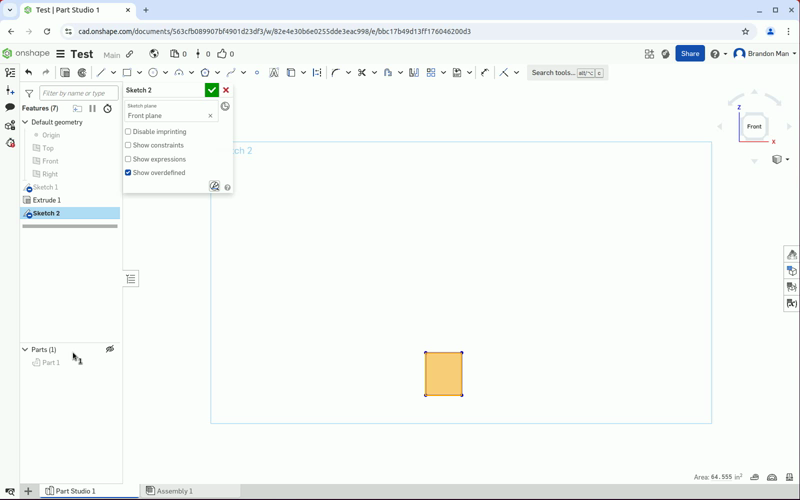
key(shift+y)
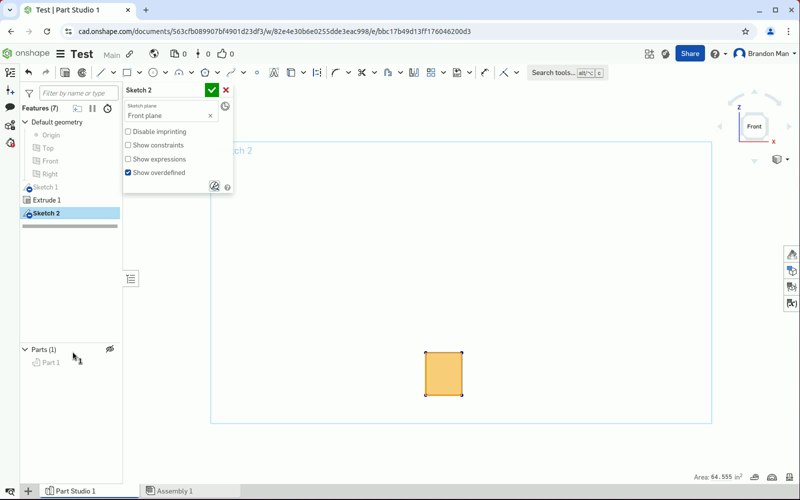
key(shift+e)
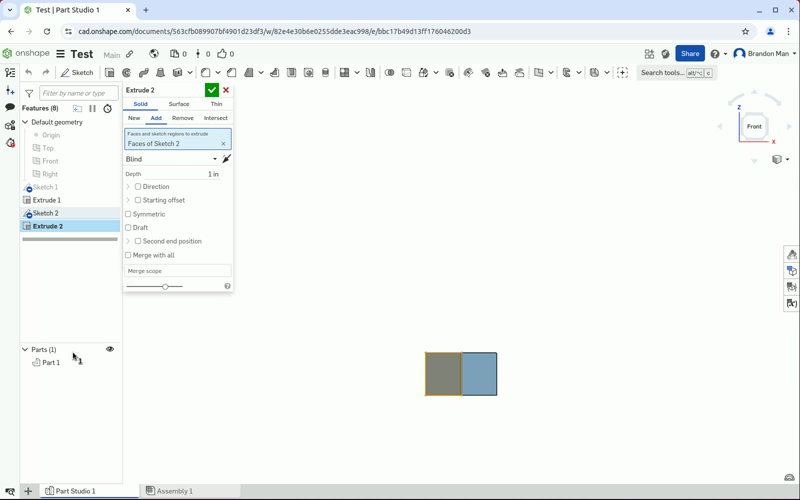
mouse_move(143, 106)
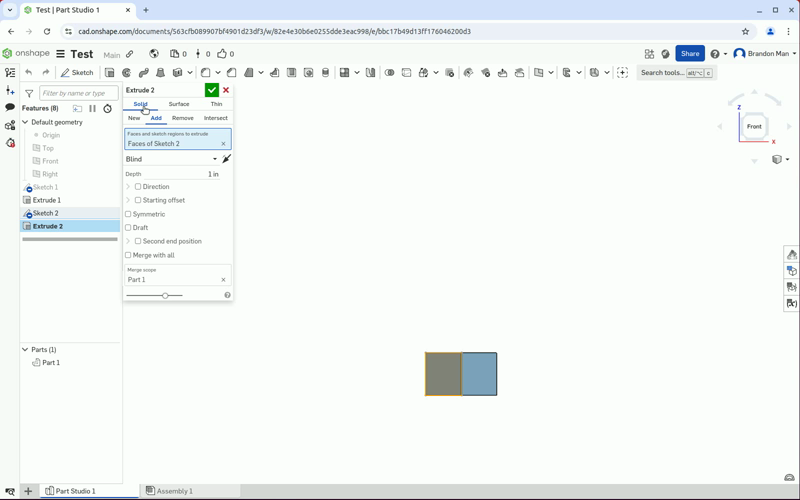
click(143, 106)
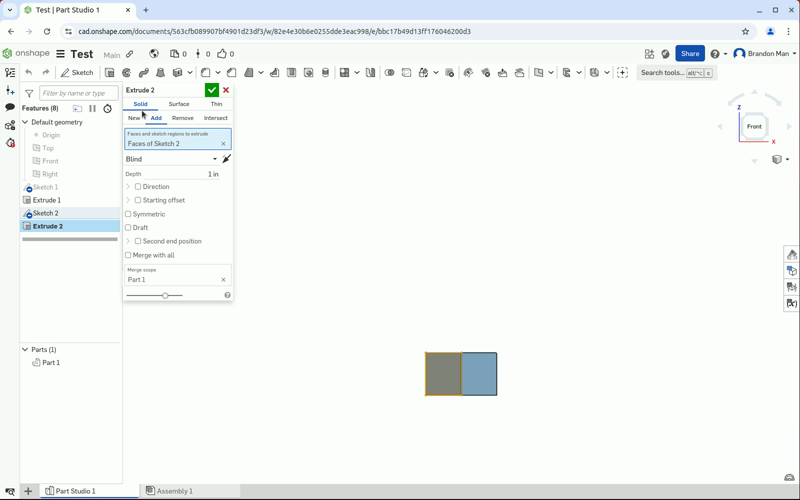
mouse_move(137, 120)
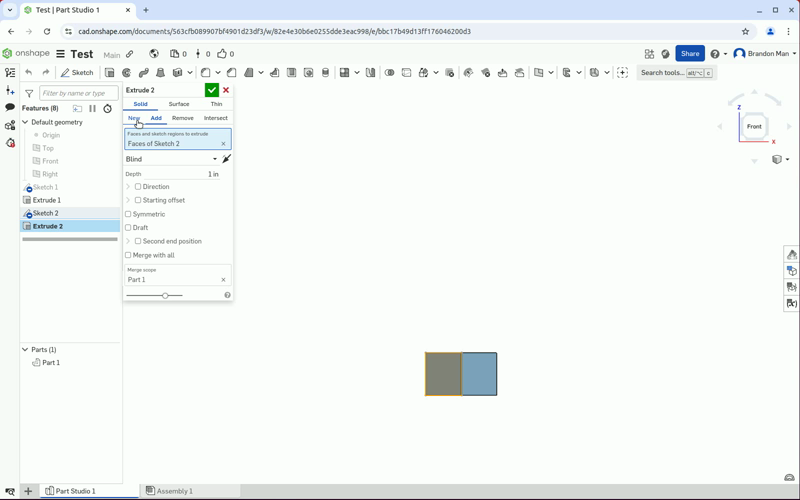
click(137, 120)
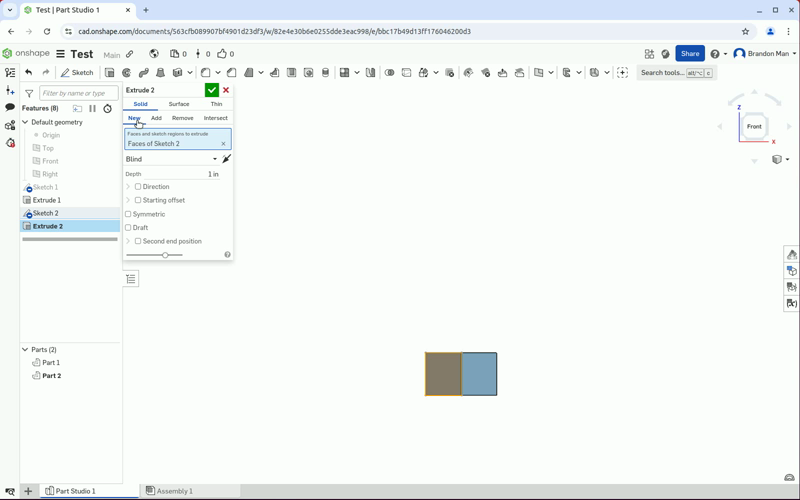
key(tab, 4)
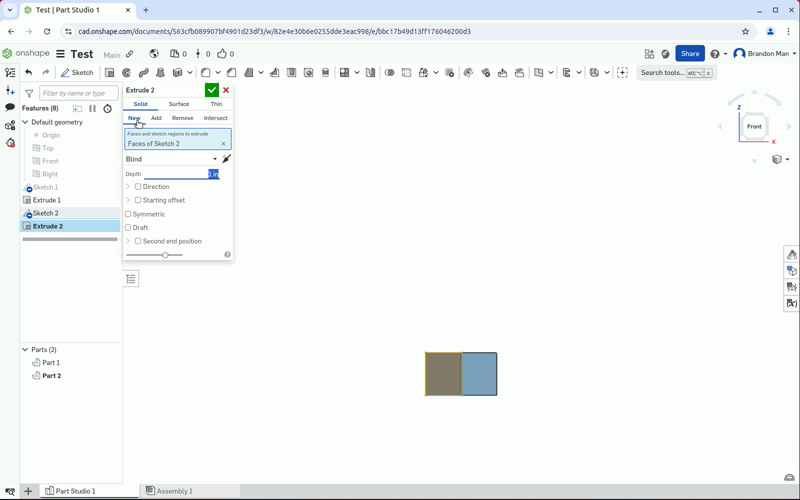
text(-1.926)
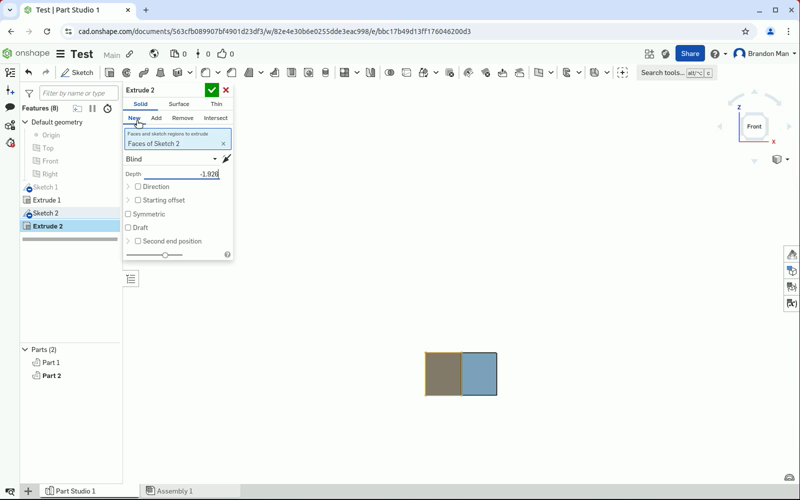
key(enter)
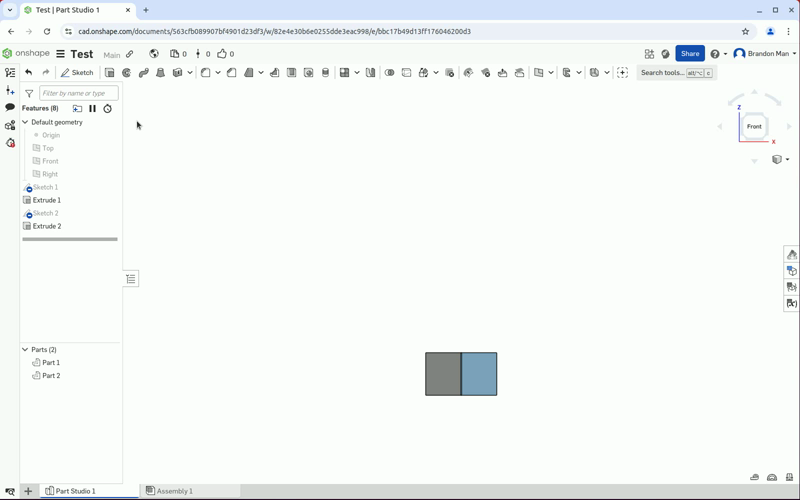
key(shift+h)
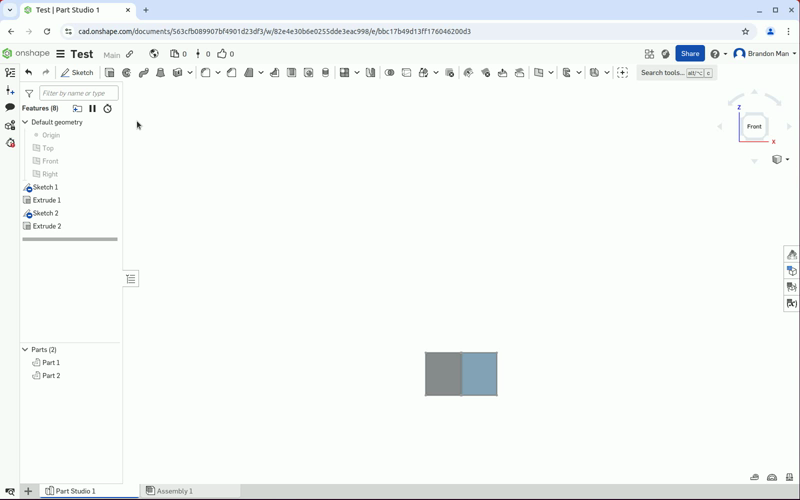
key(shift+h)
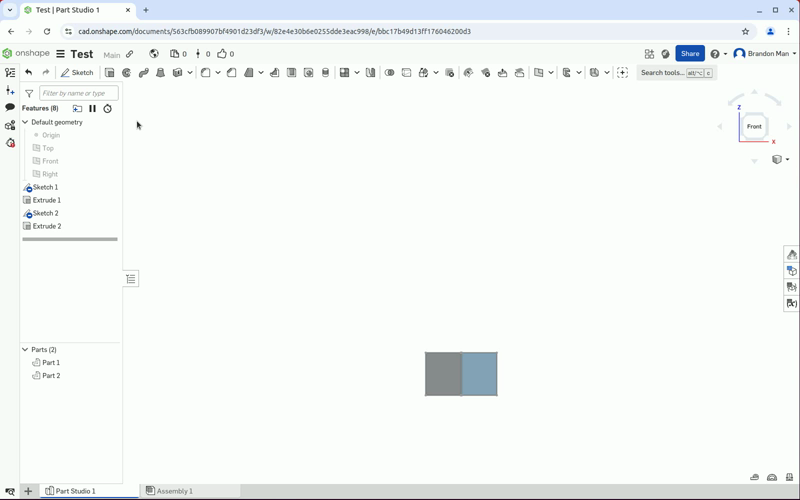
key(shift+7)
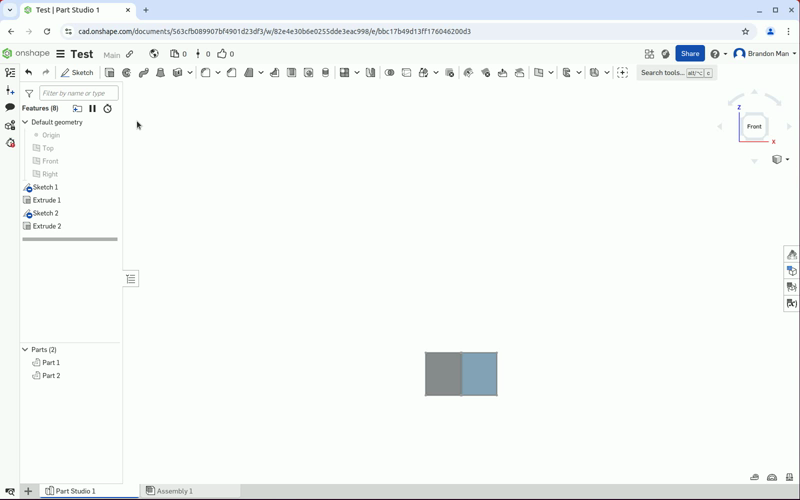
key(left, 2)
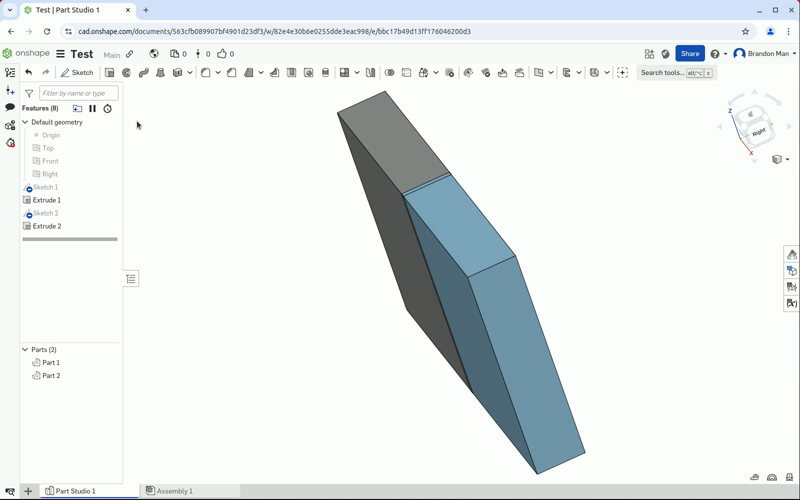
key(down, 2)
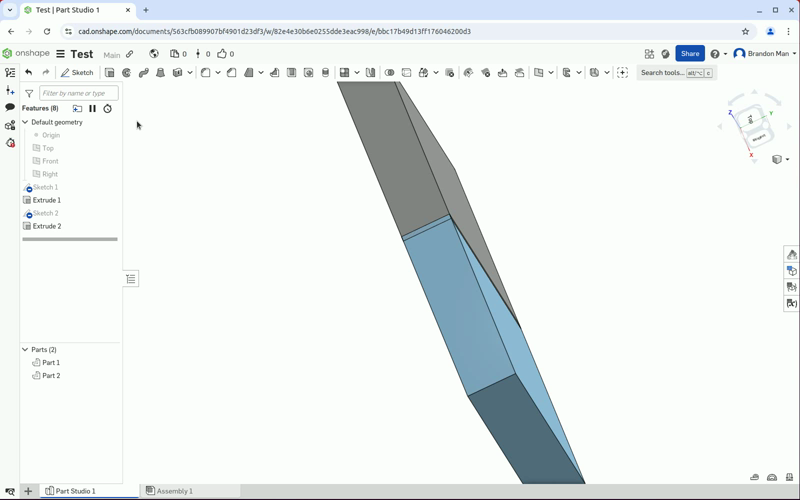
key(up, 2)
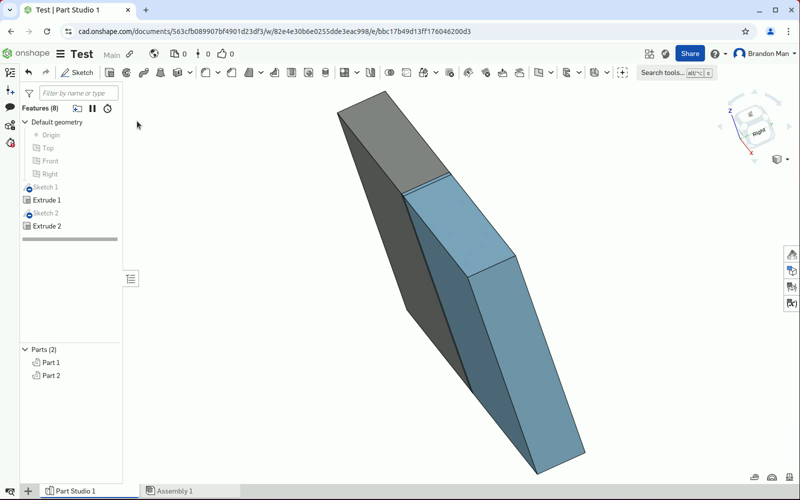
key(right, 2)
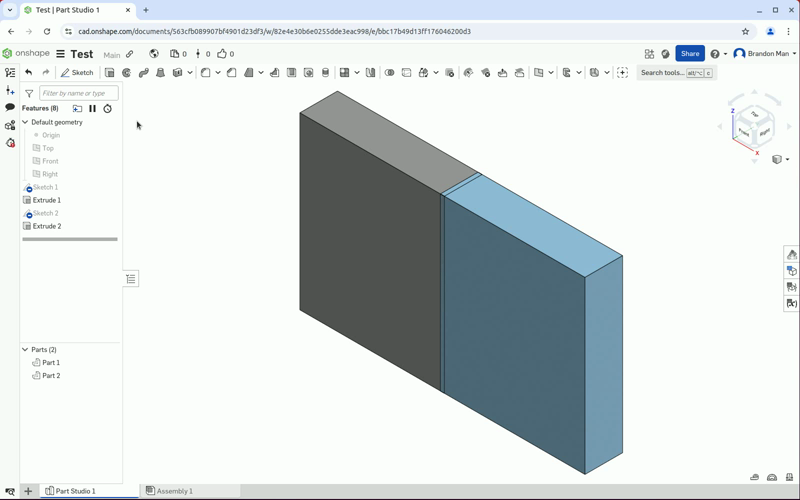
mouse_move(73, 189)
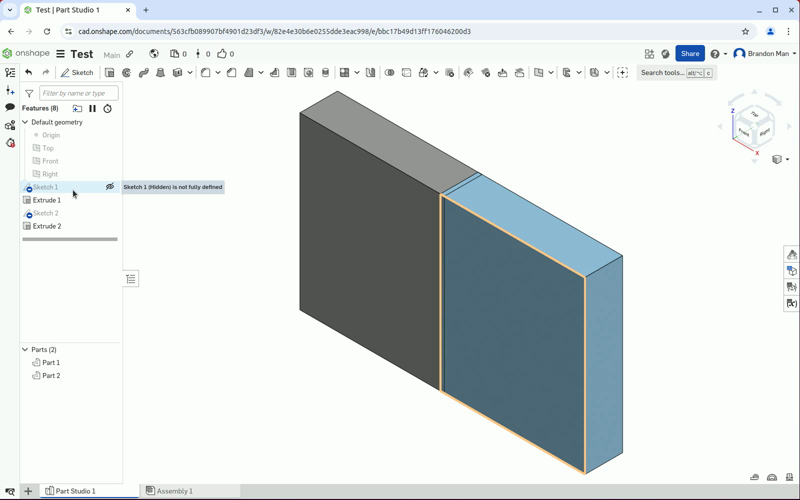
click(73, 189)